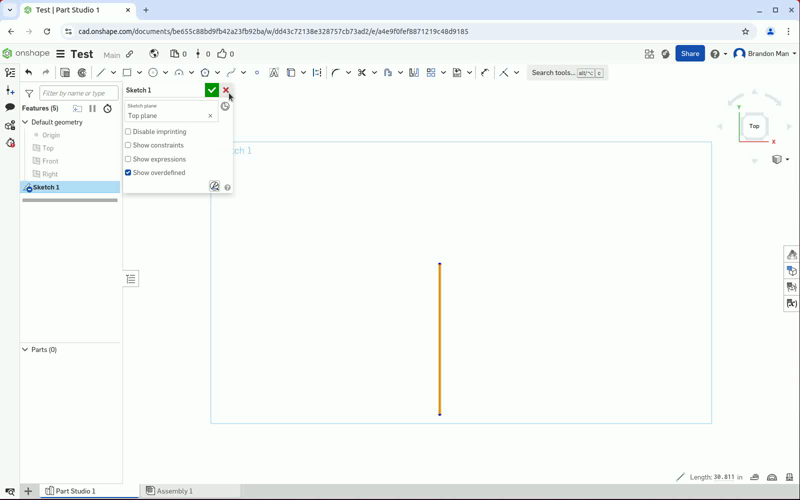
key(shift+h)
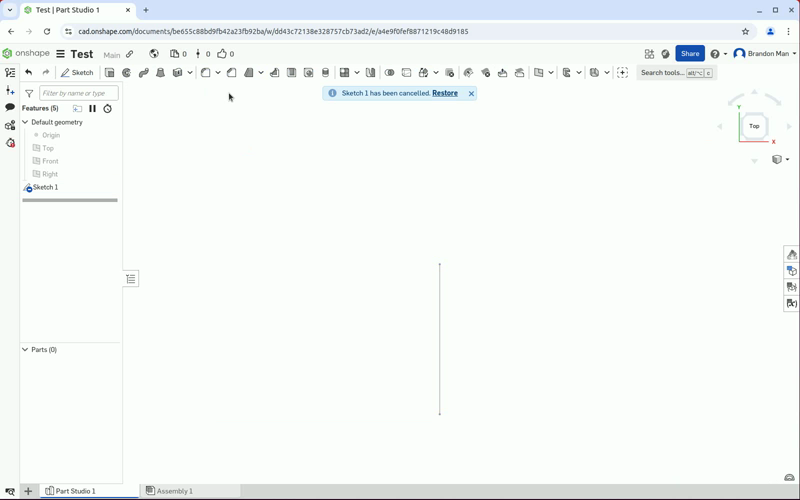
key(shift+s)
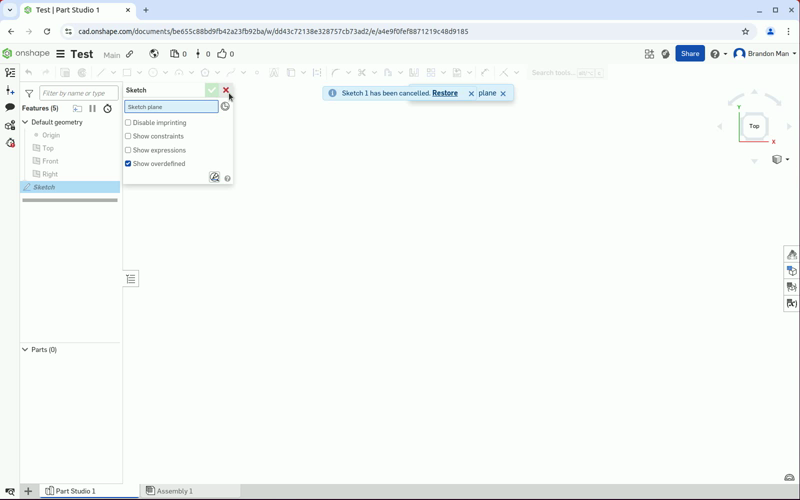
mouse_move(73, 150)
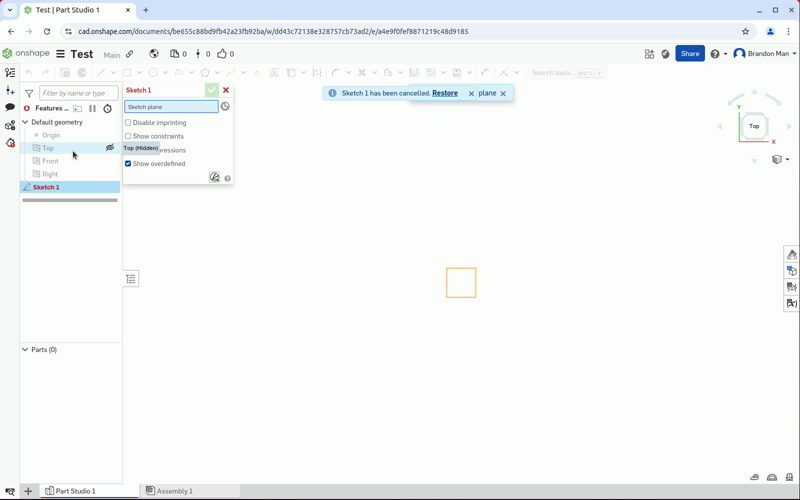
click(73, 150)
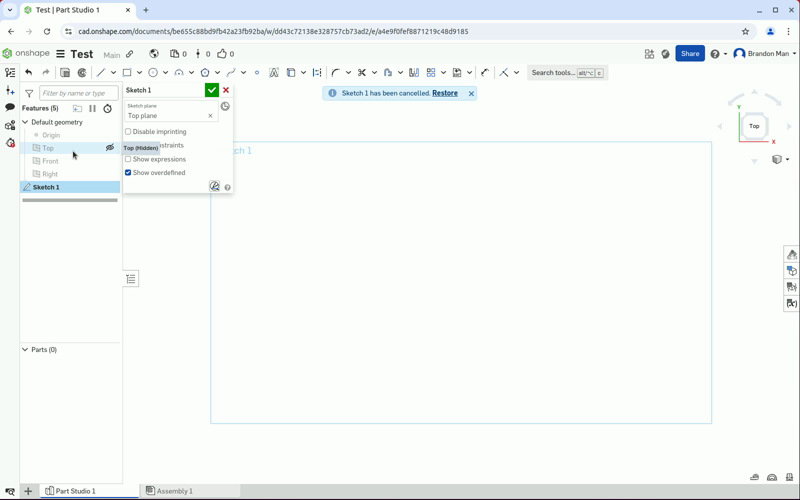
mouse_move(73, 352)
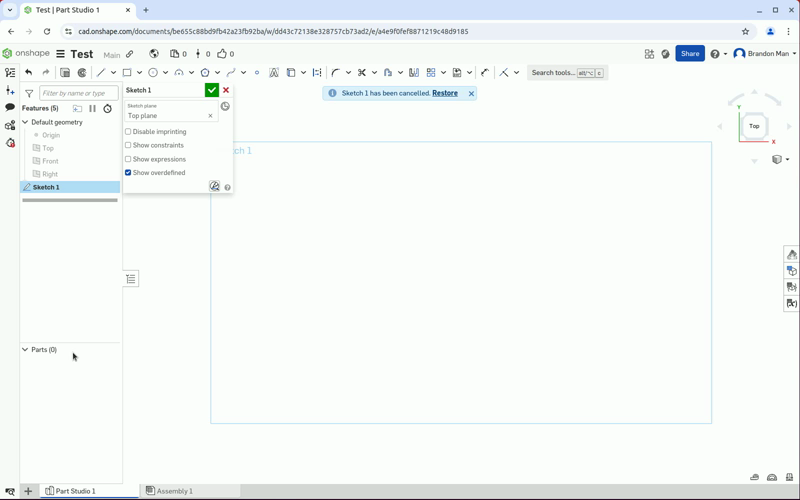
key(y)
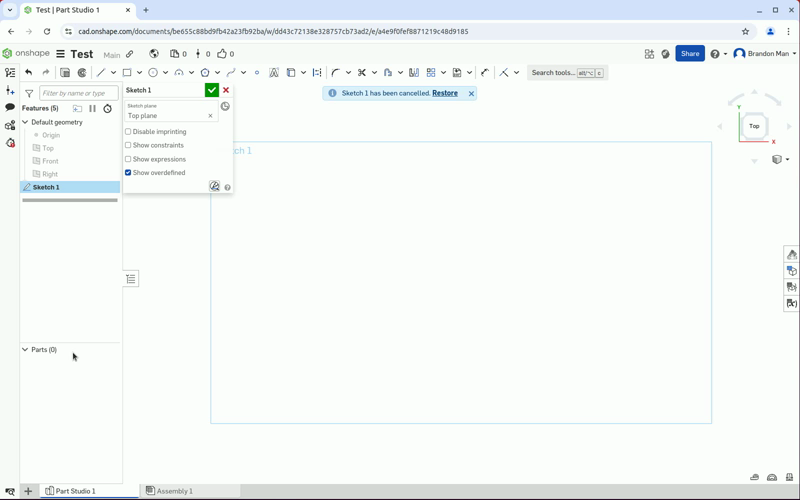
key(l)
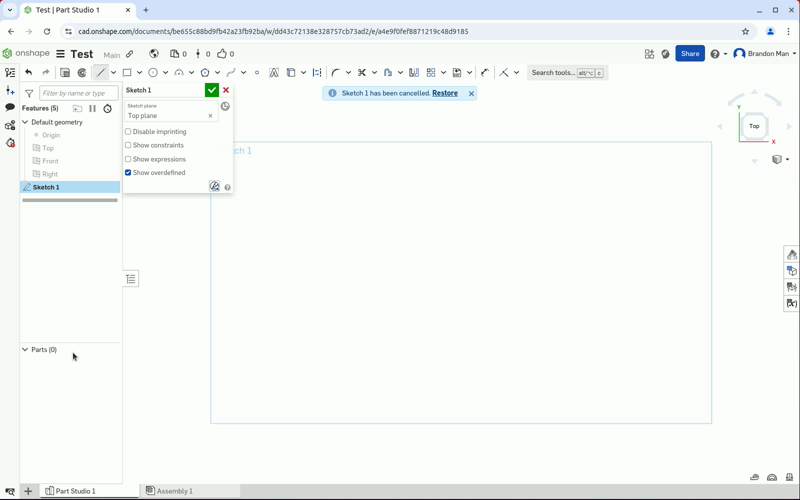
key_down(shift)
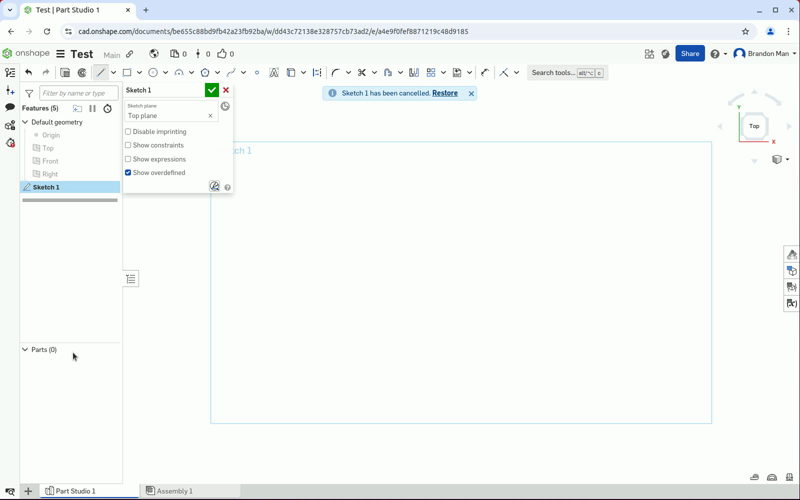
mouse_move(348, 395)
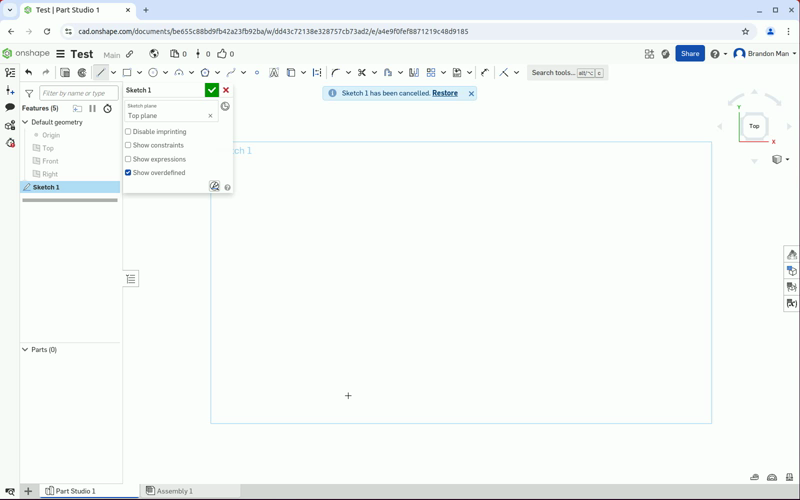
click(348, 395)
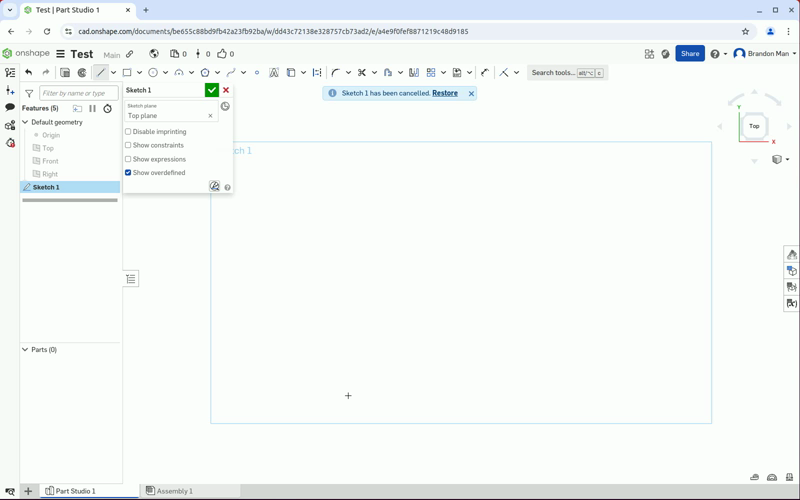
key_up(shift)
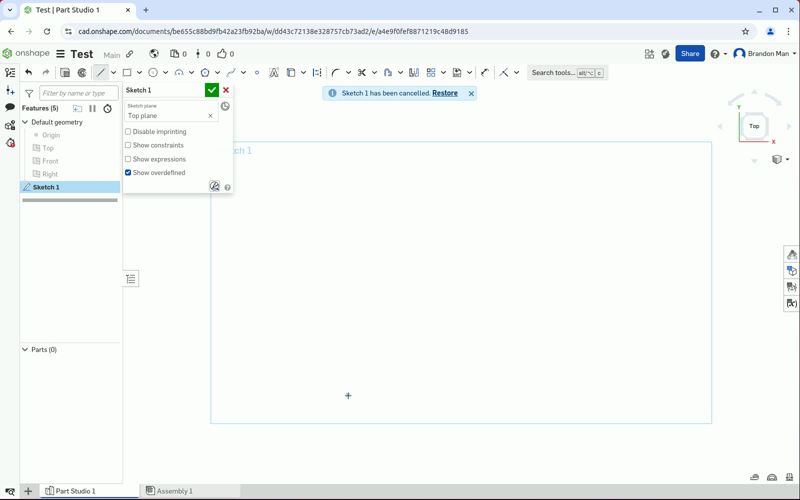
key_down(shift)
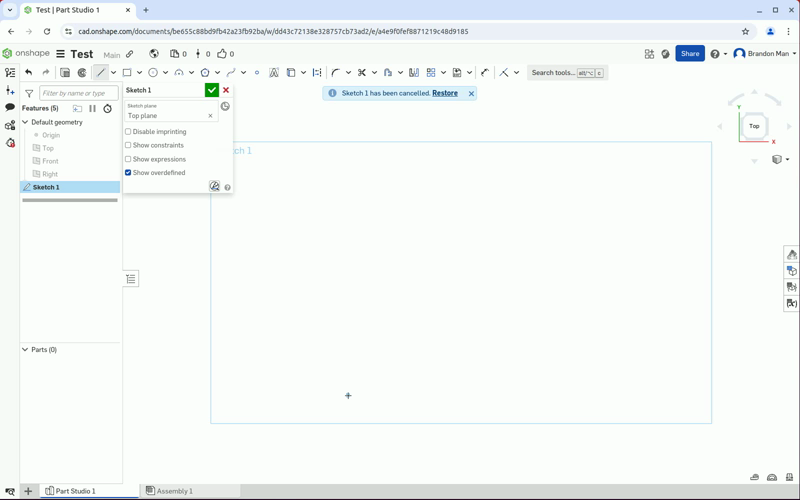
mouse_move(572, 395)
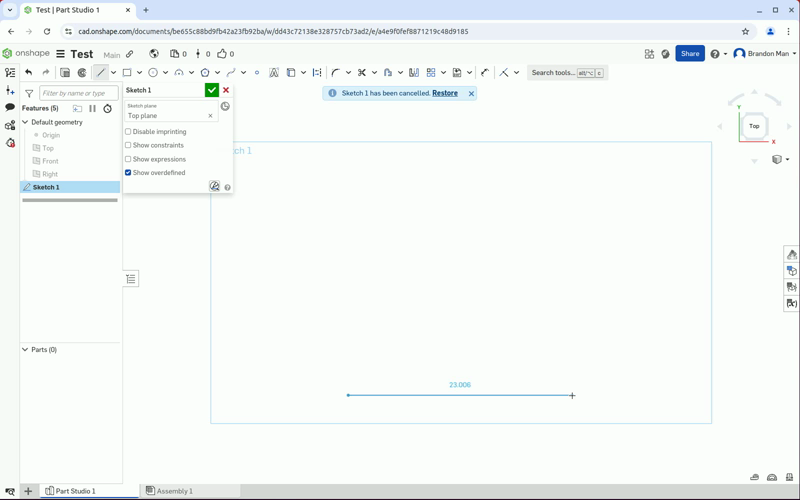
click(572, 395)
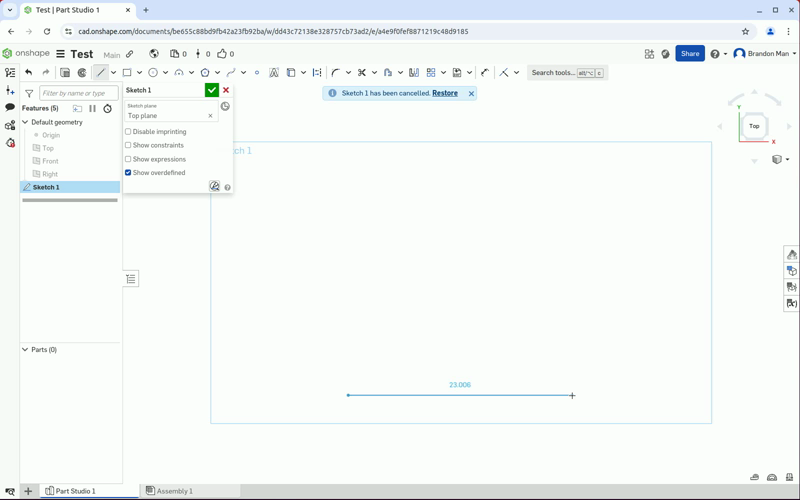
key_up(shift)
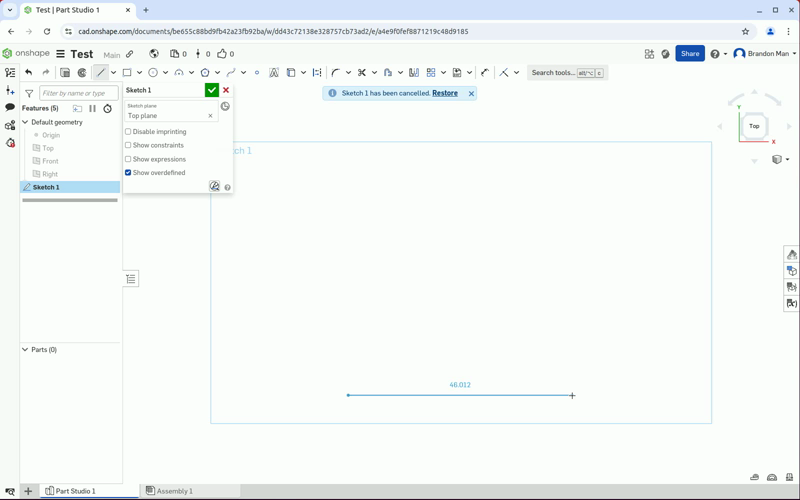
key_down(shift)
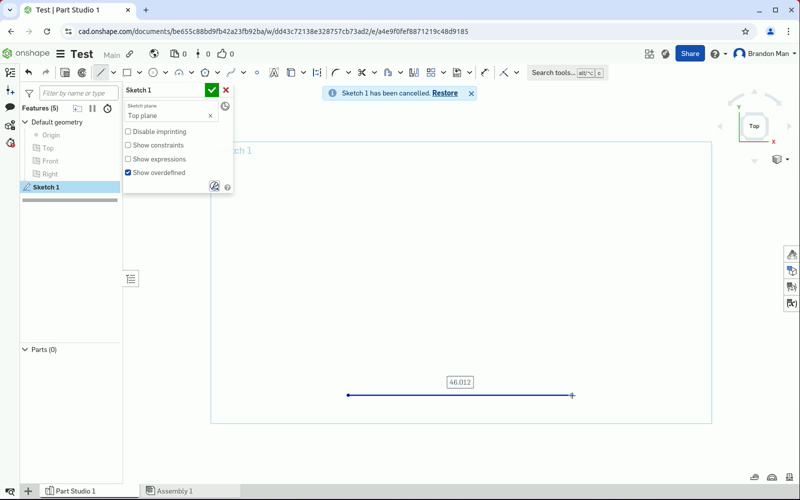
mouse_move(572, 171)
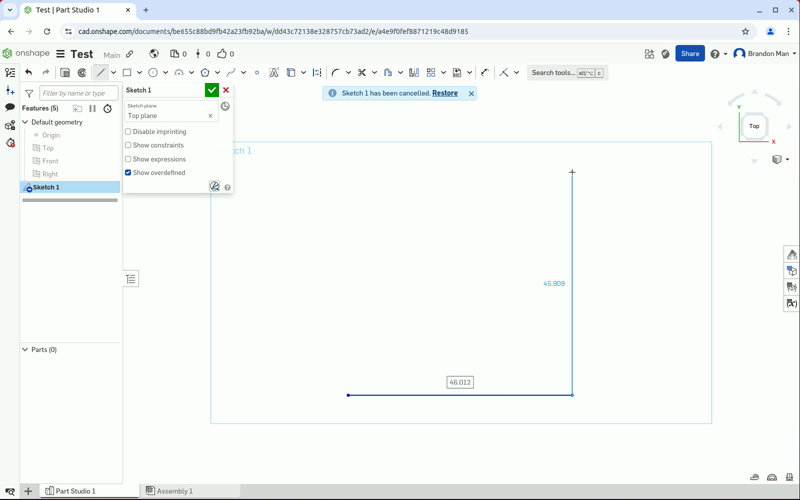
click(572, 171)
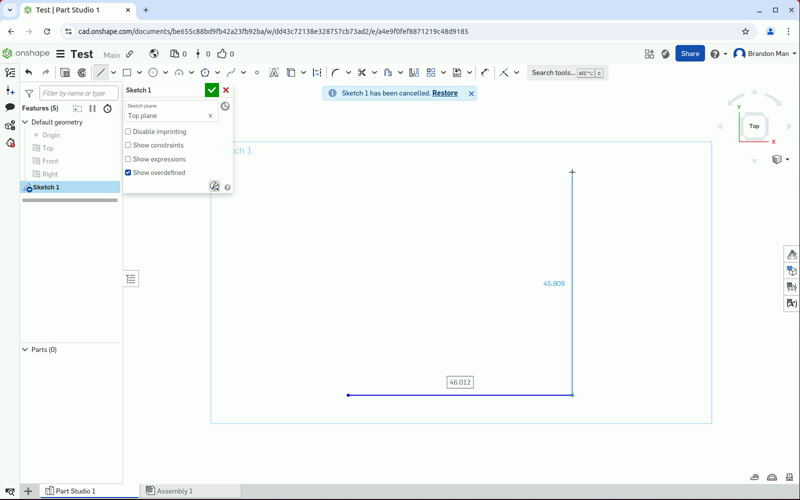
key_up(shift)
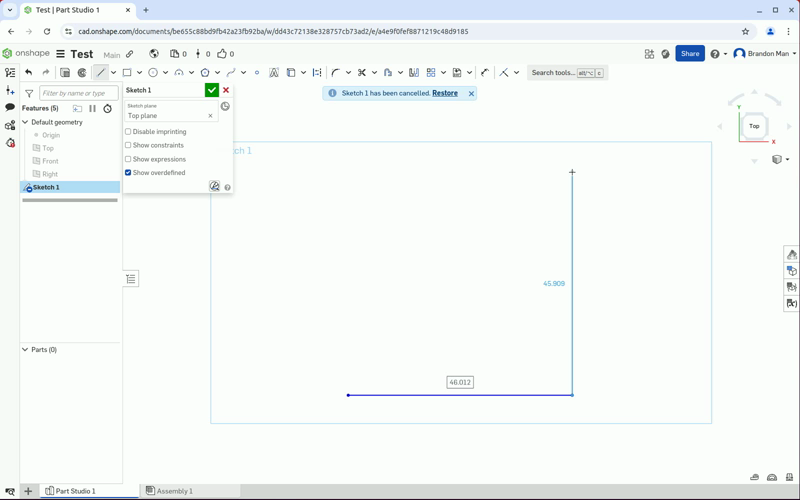
key_down(shift)
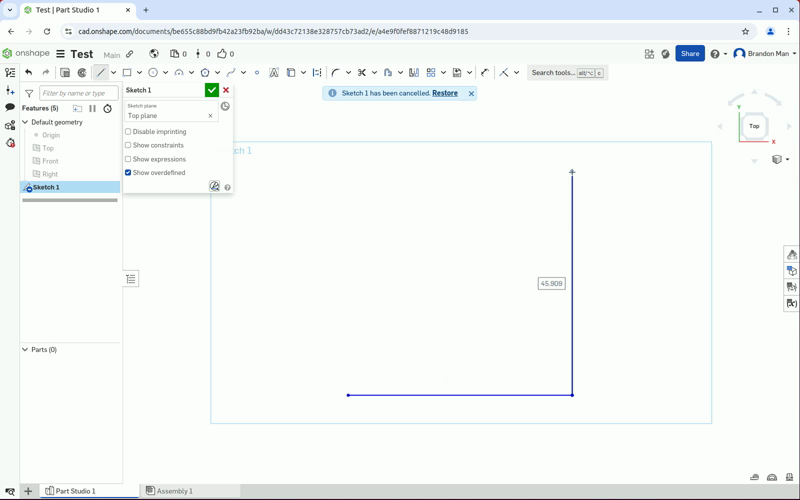
mouse_move(348, 171)
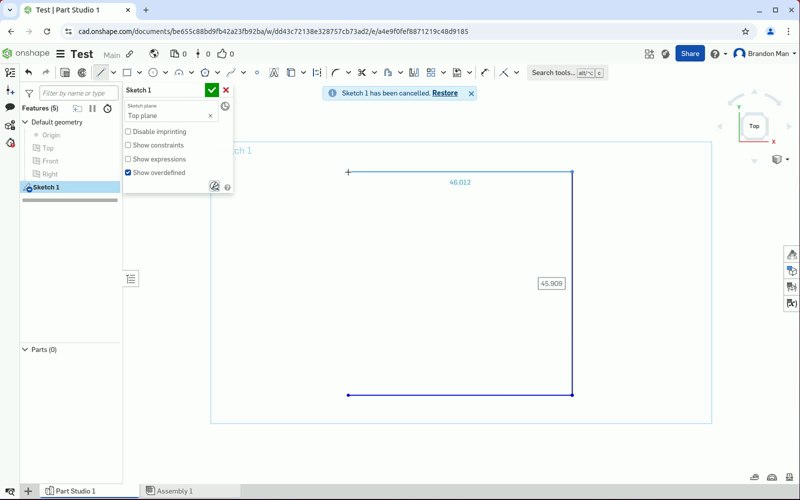
click(348, 171)
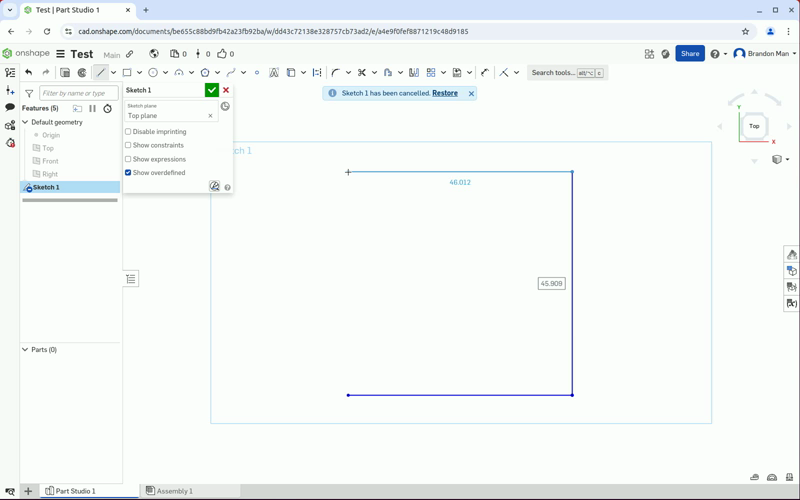
key_up(shift)
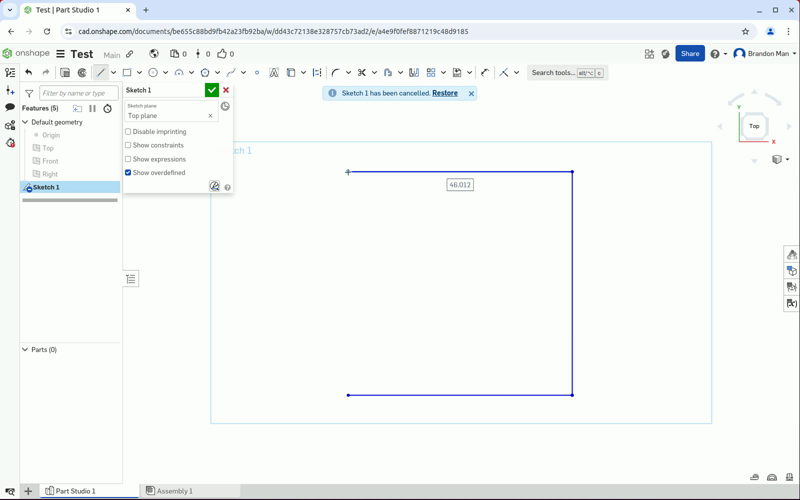
key_down(shift)
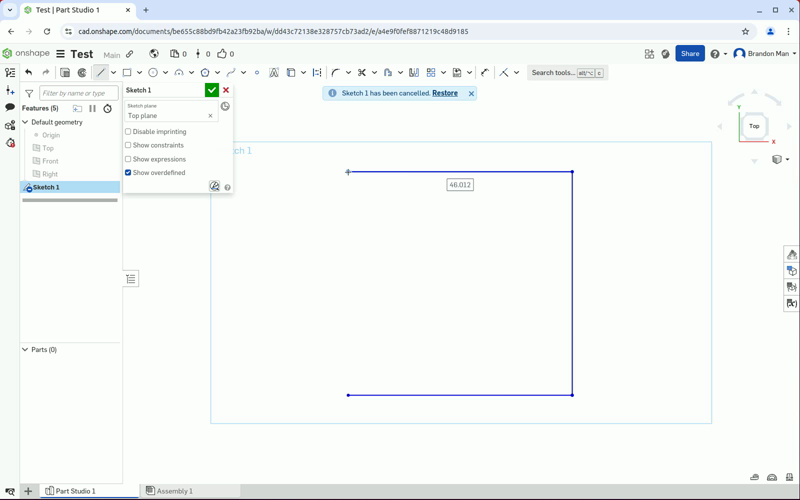
mouse_move(348, 395)
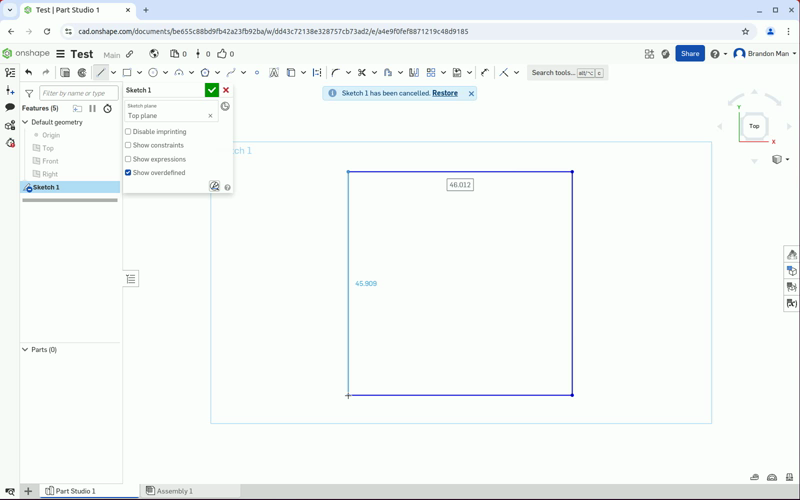
key_up(shift)
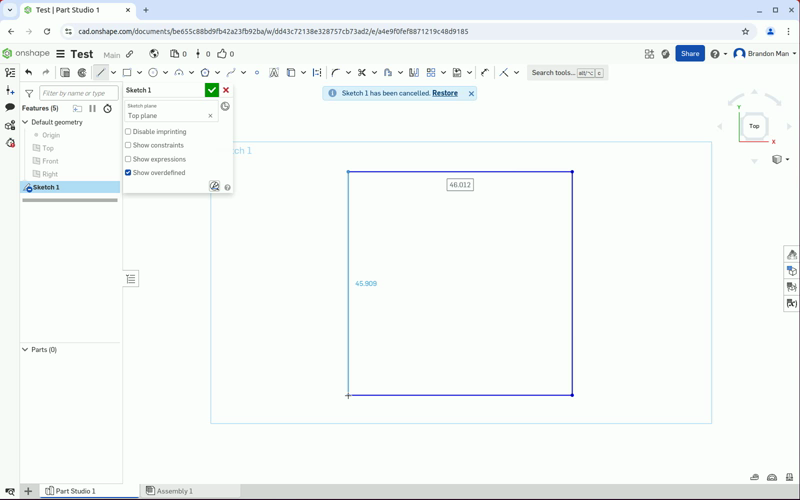
click(348, 395)
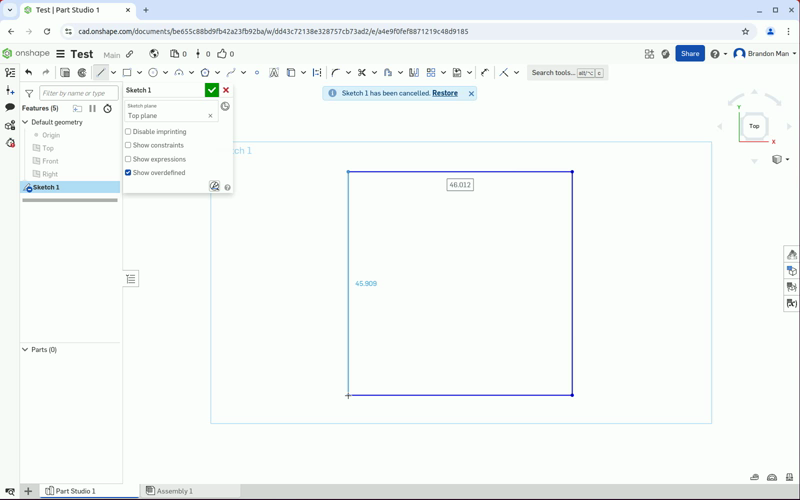
key(esc)
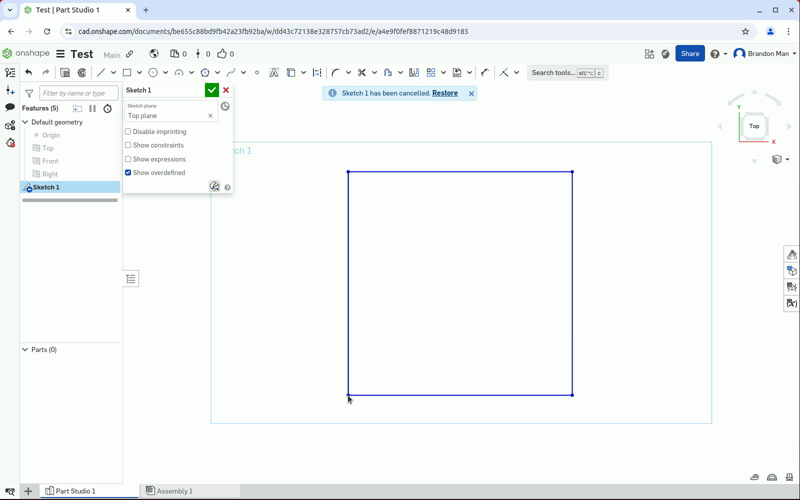
mouse_move(497, 359)
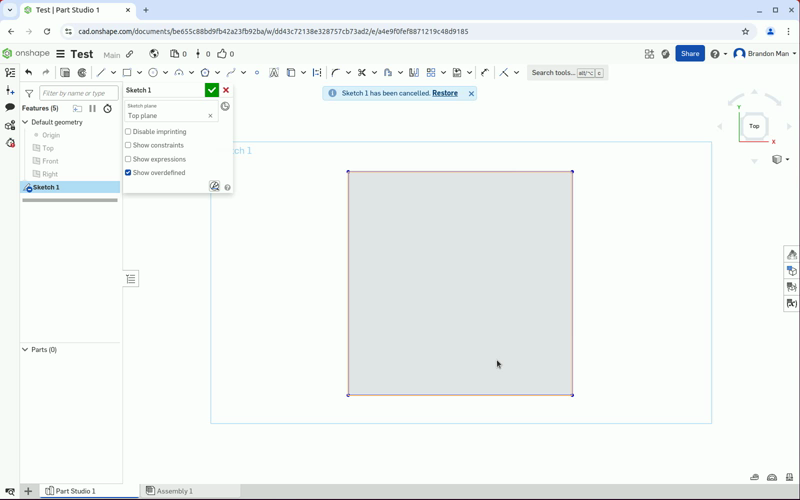
click(497, 359)
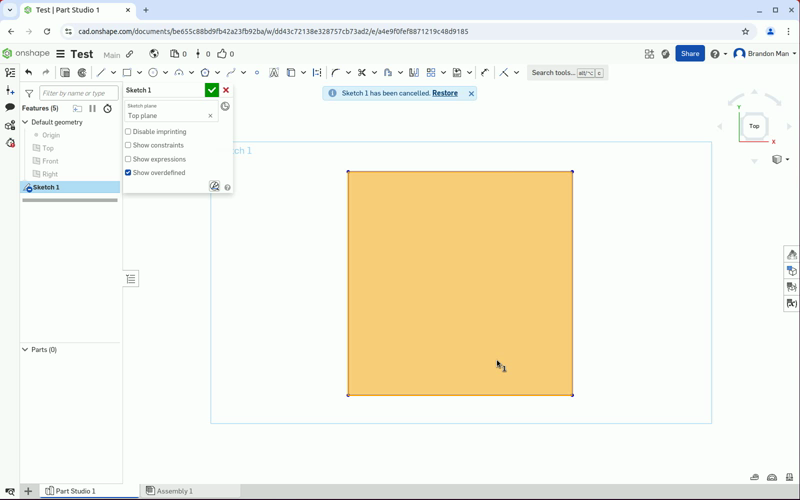
mouse_move(73, 352)
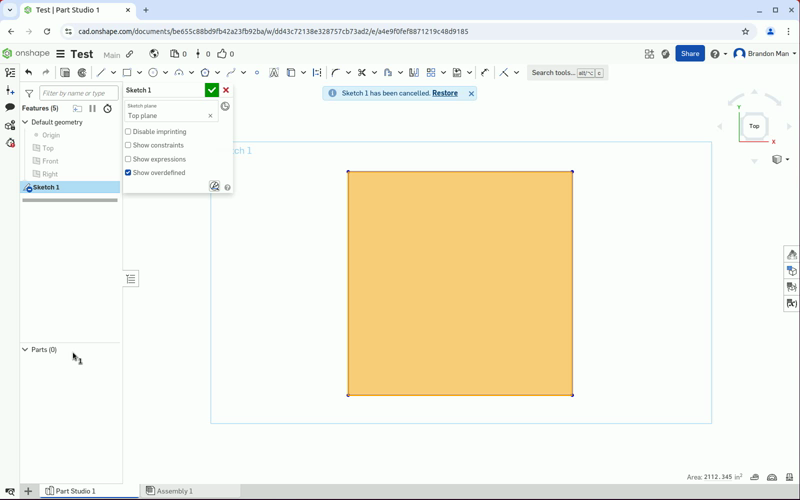
key(shift+y)
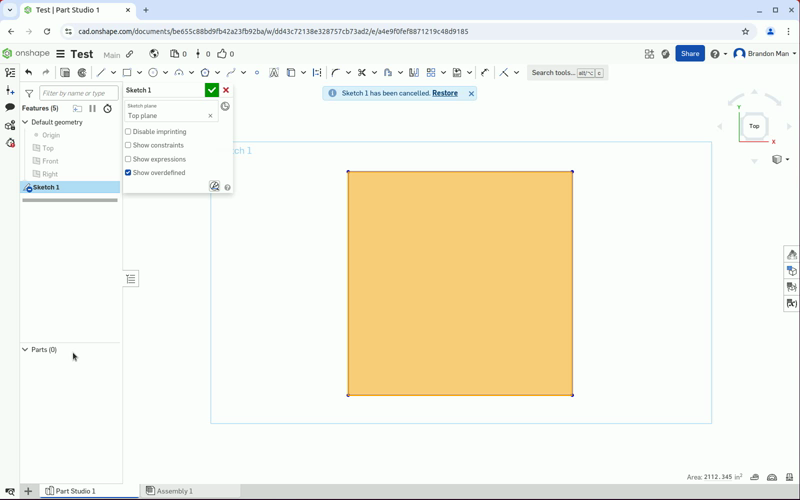
key(shift+e)
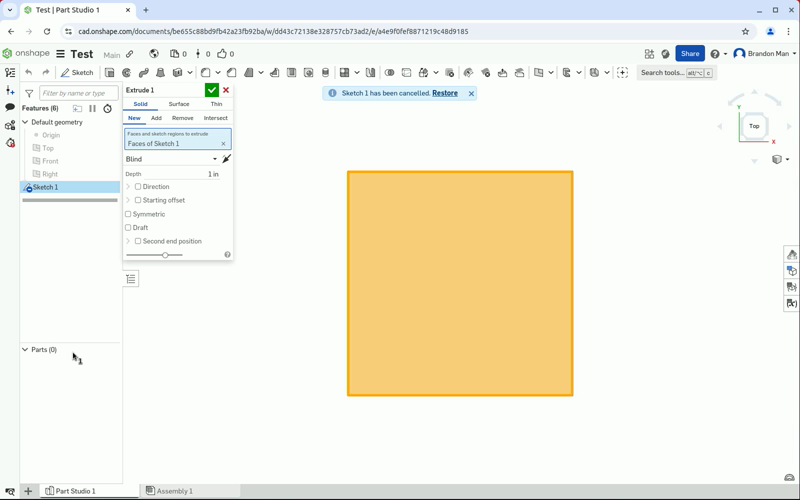
mouse_move(143, 106)
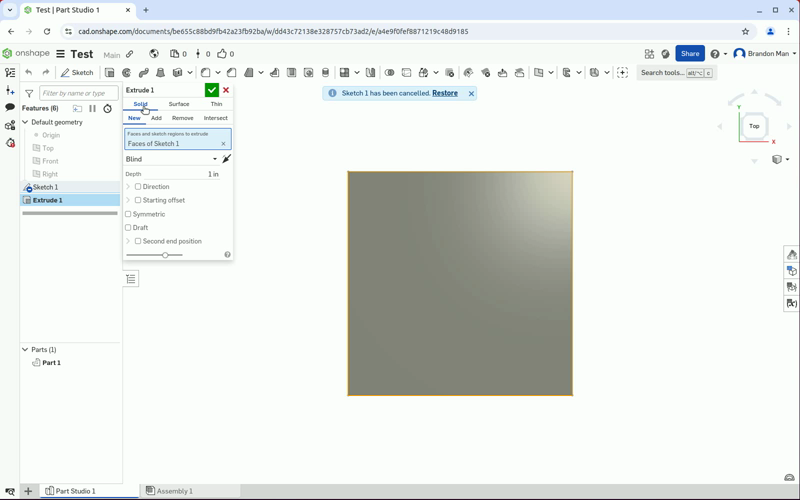
click(143, 106)
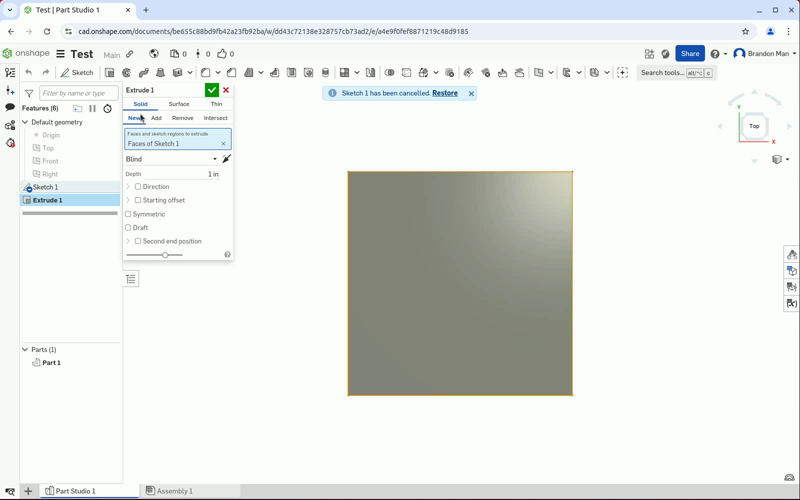
mouse_move(137, 120)
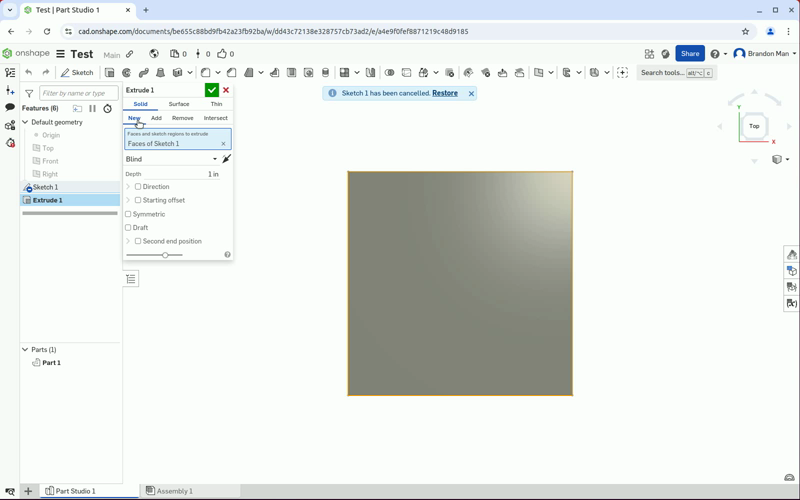
click(137, 120)
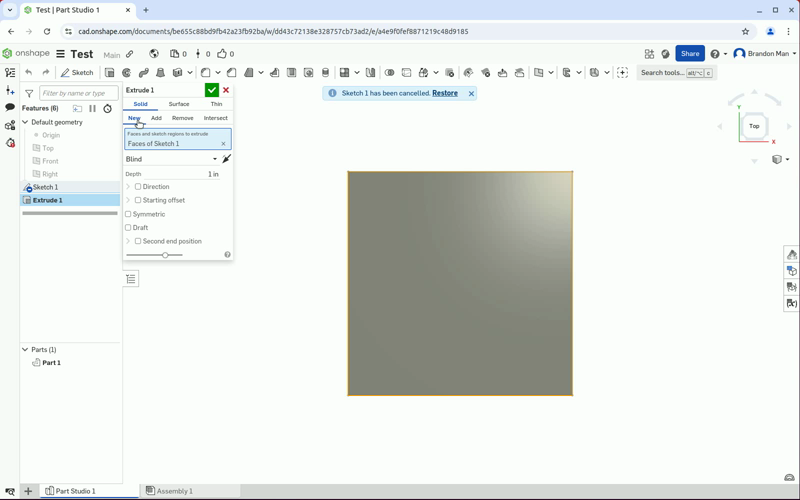
key(tab, 4)
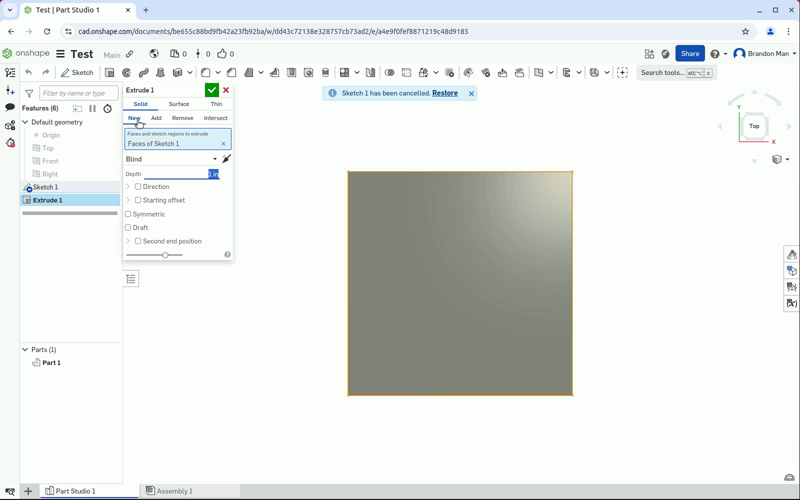
text(18.535)
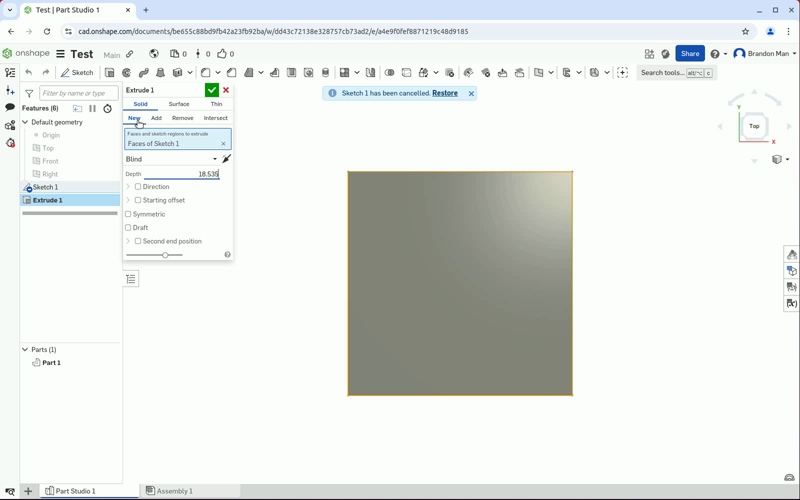
key(enter)
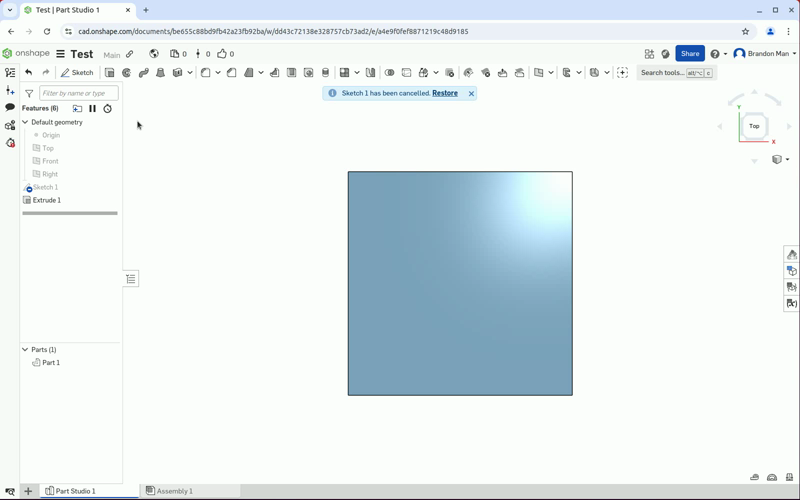
key(shift+h)
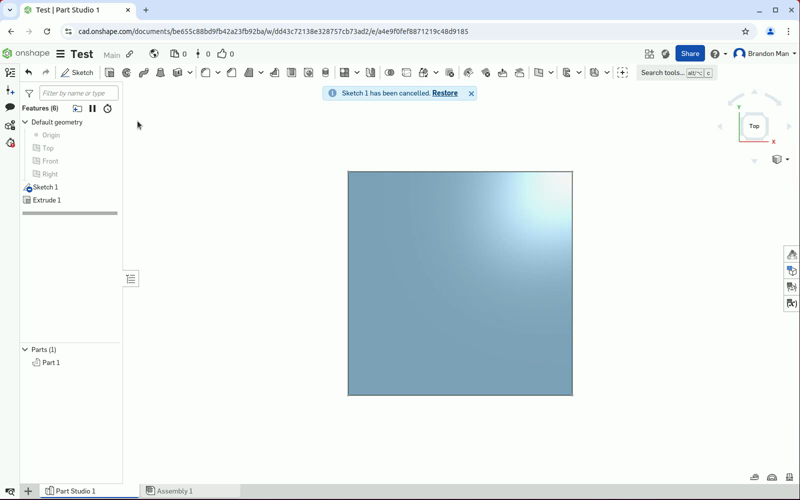
key(shift+h)
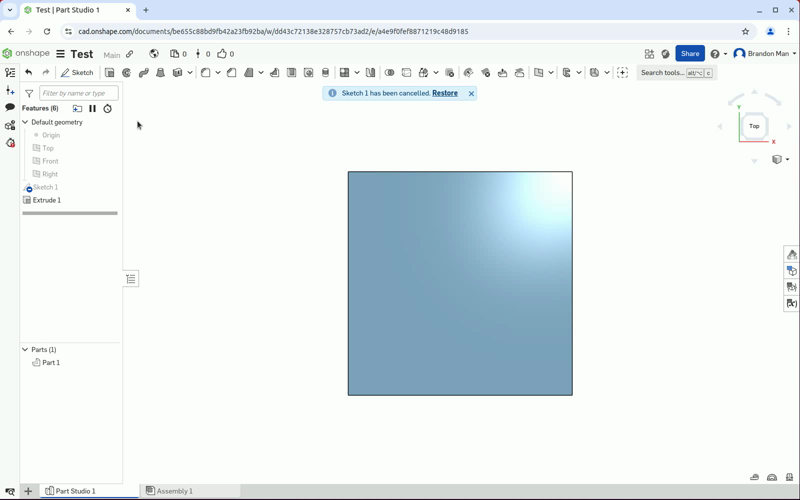
mouse_move(73, 189)
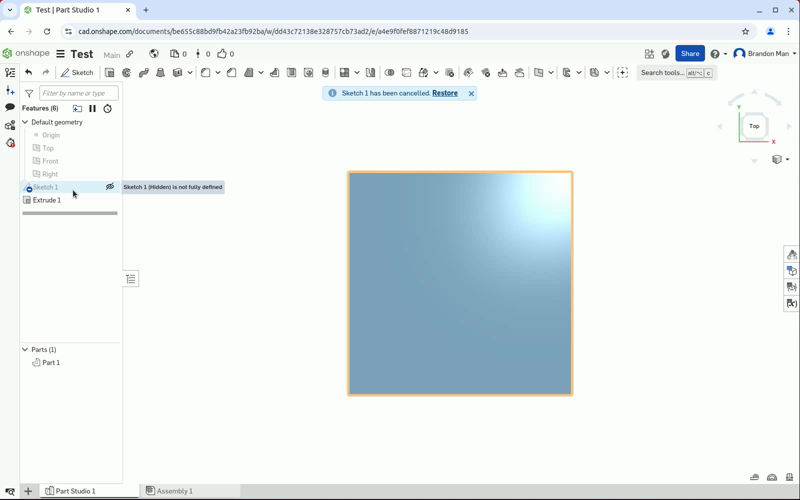
click(73, 189)
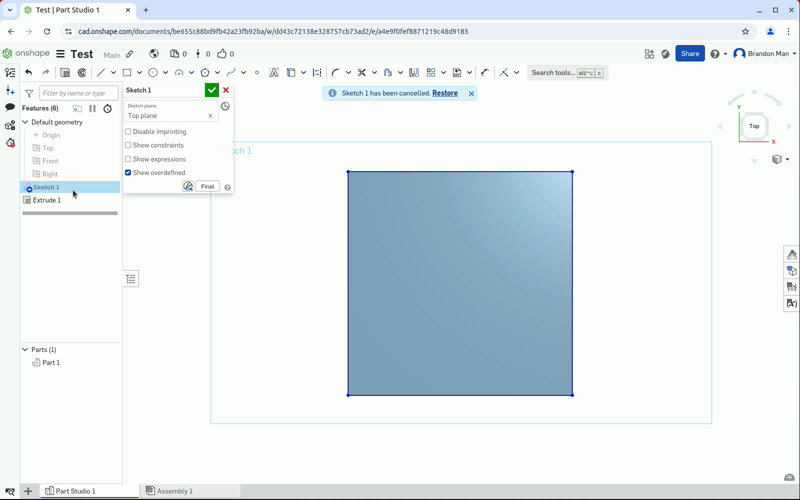
mouse_move(229, 92)
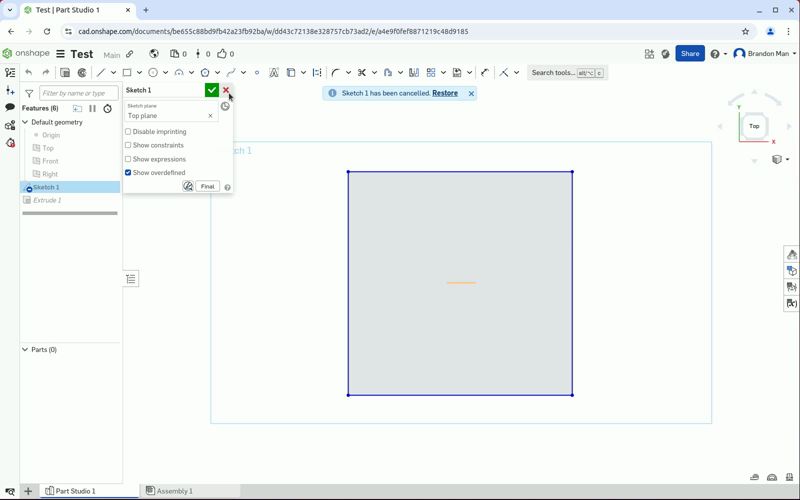
click(229, 92)
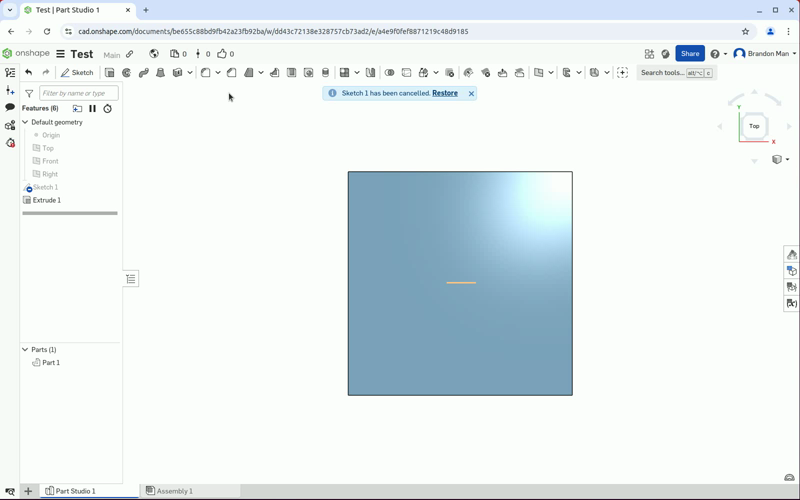
mouse_move(541, 75)
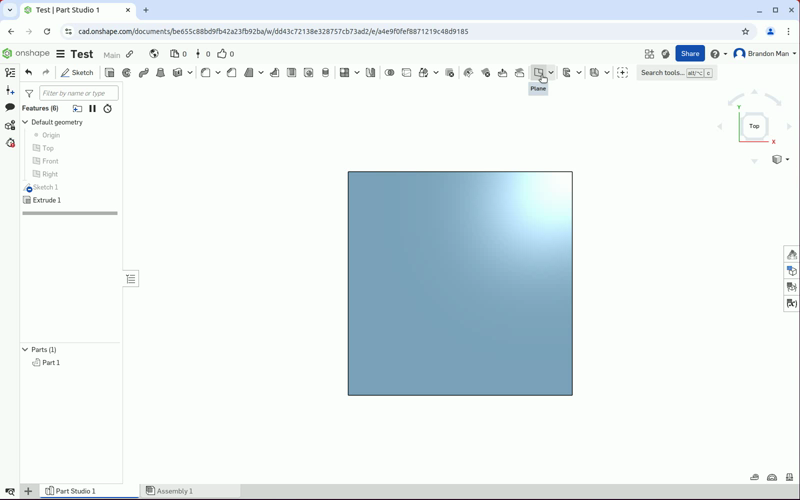
click(541, 75)
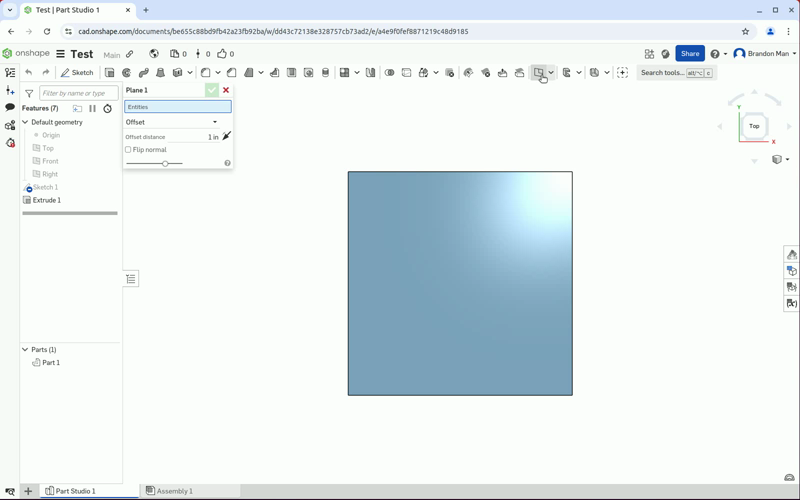
mouse_move(73, 150)
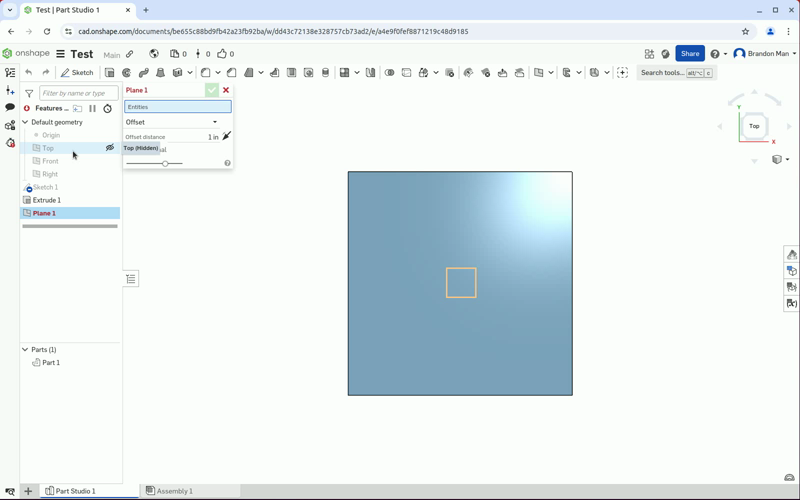
click(73, 150)
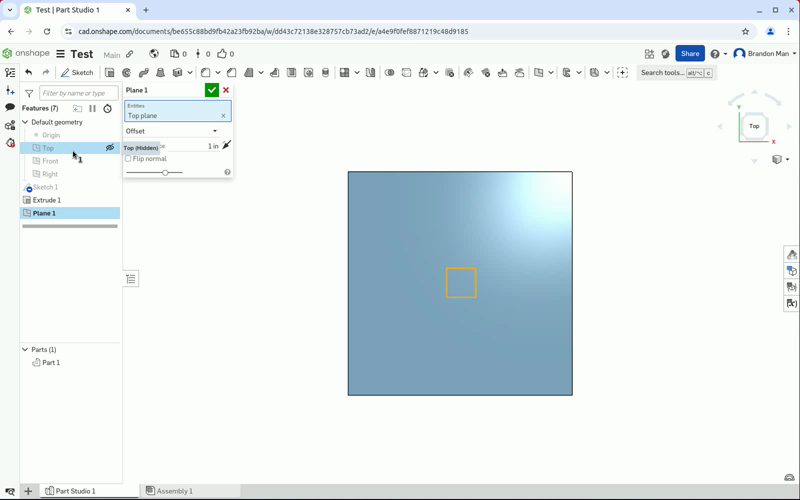
key(tab, 2)
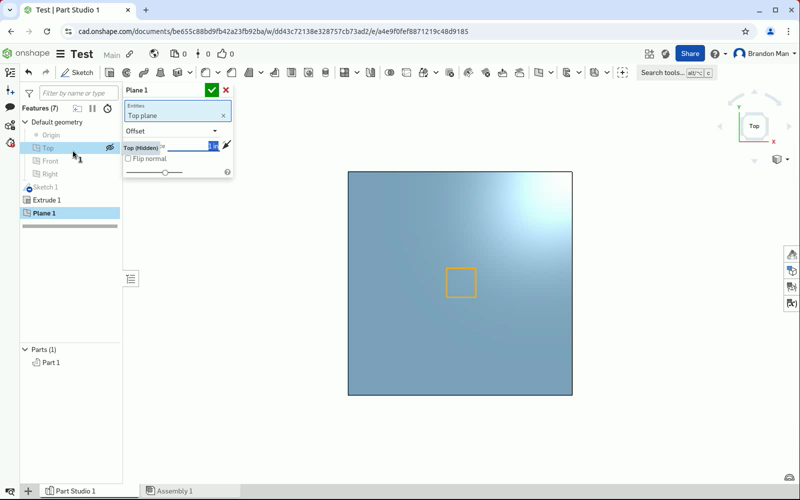
text(18.548)
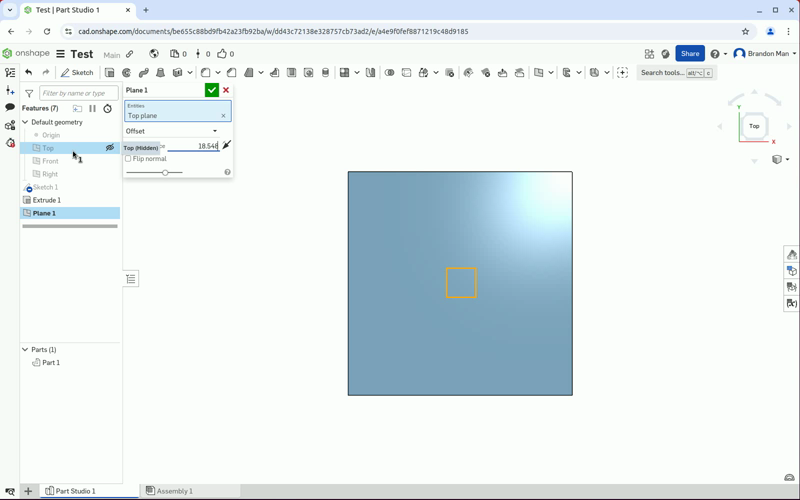
key(enter, 2)
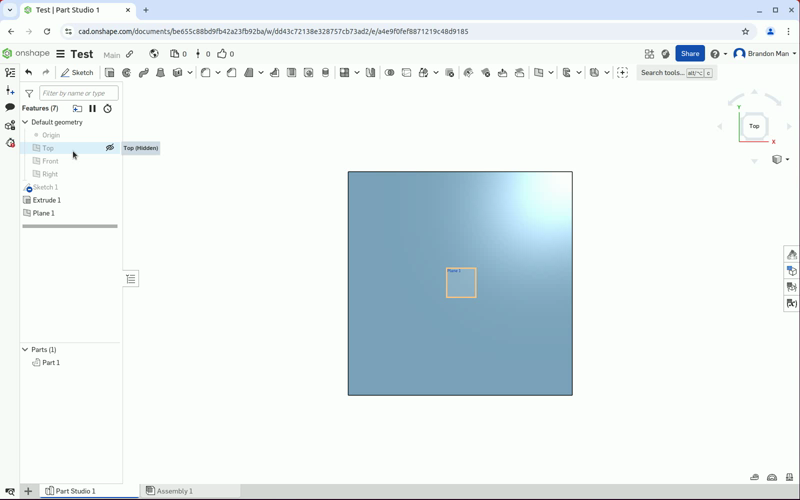
key(shift+s)
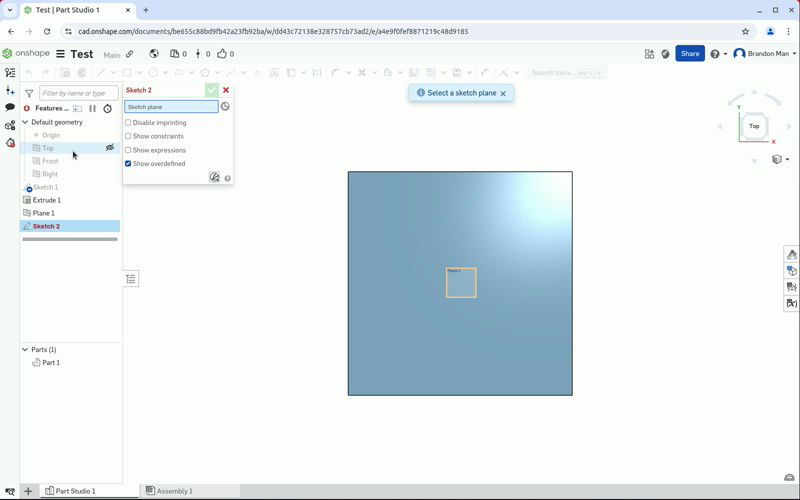
mouse_move(73, 215)
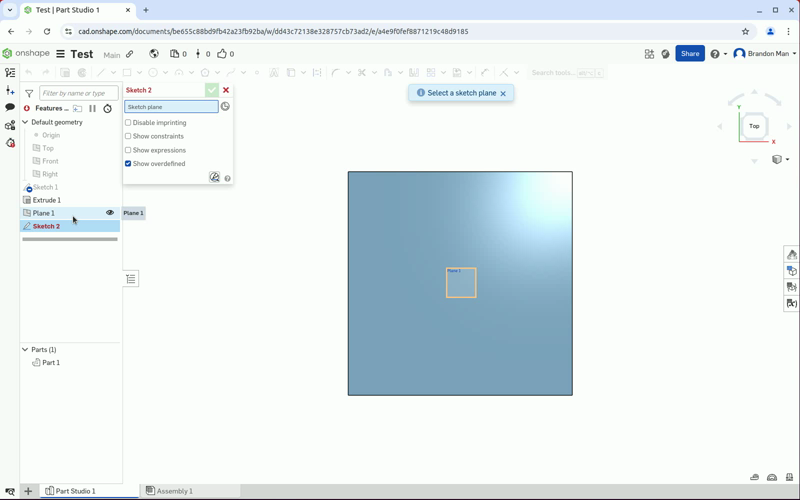
click(73, 215)
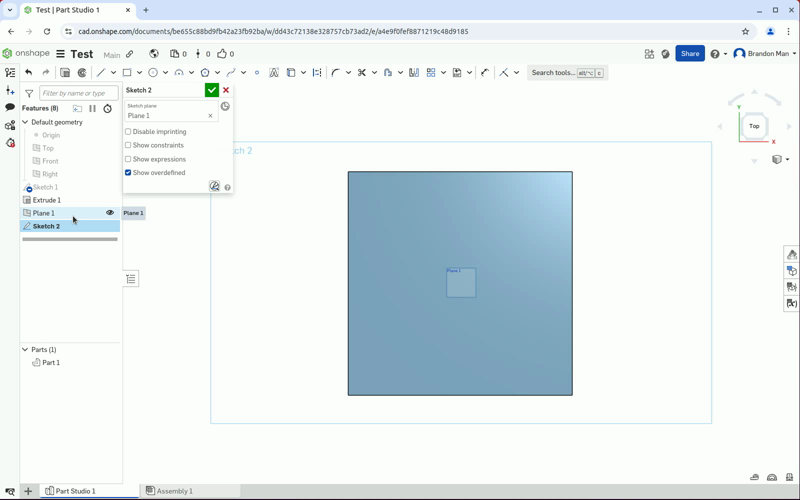
mouse_move(73, 352)
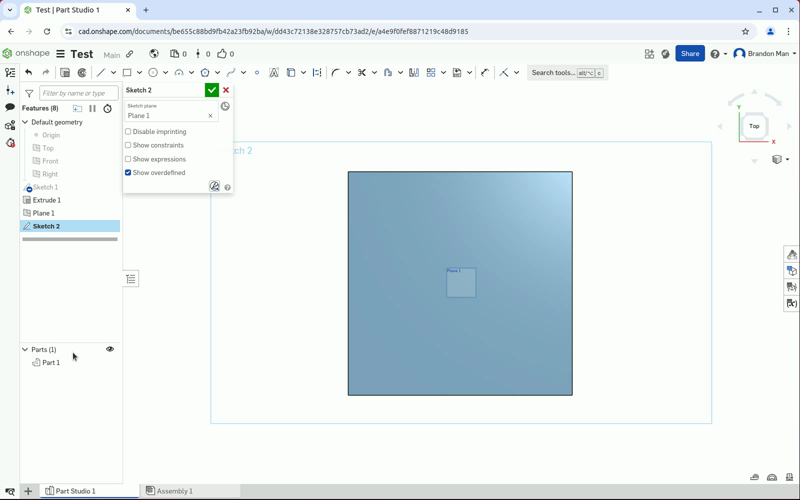
key(y)
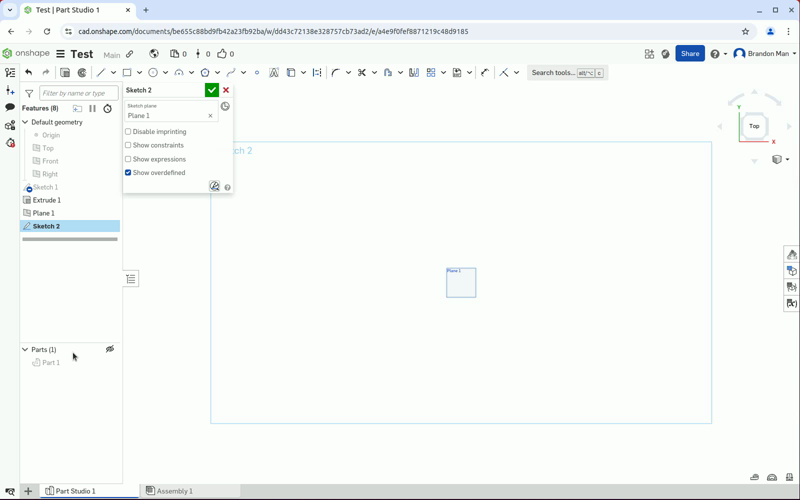
key(c)
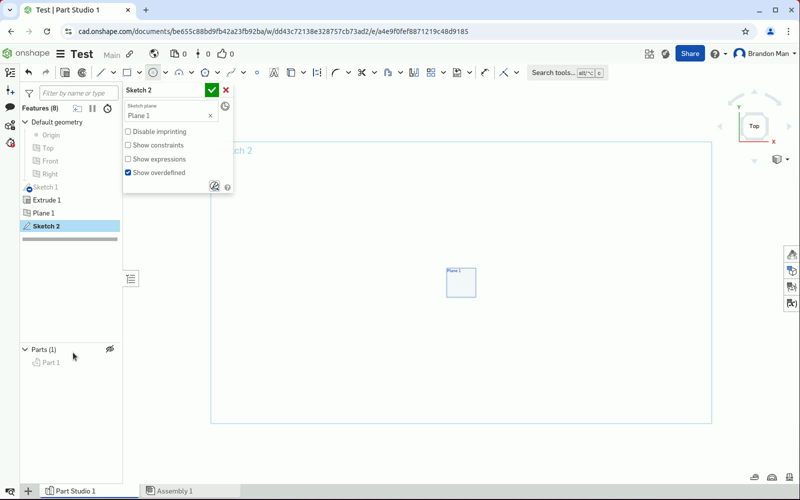
key_down(shift)
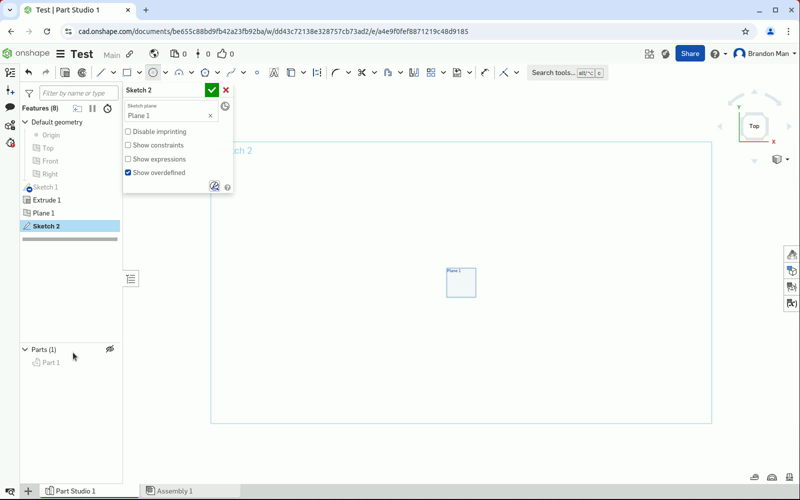
mouse_move(461, 282)
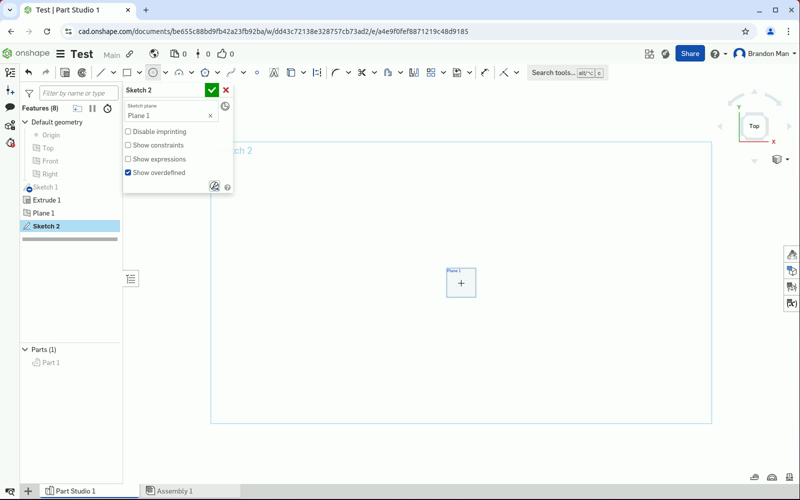
click(461, 282)
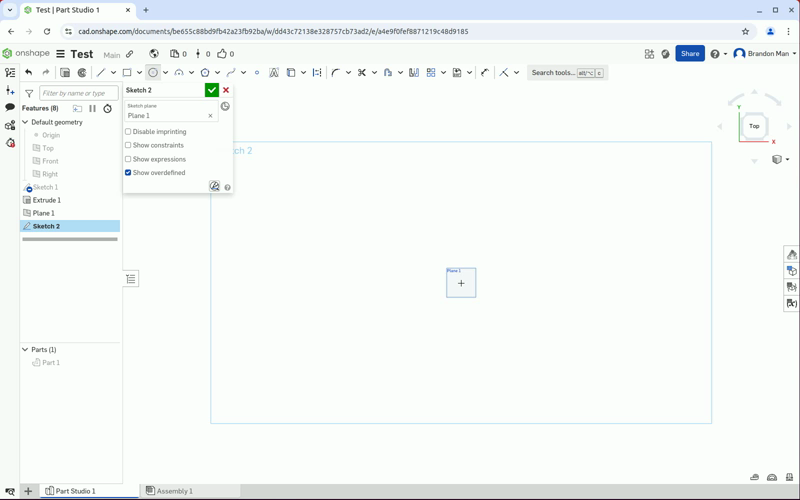
key_up(shift)
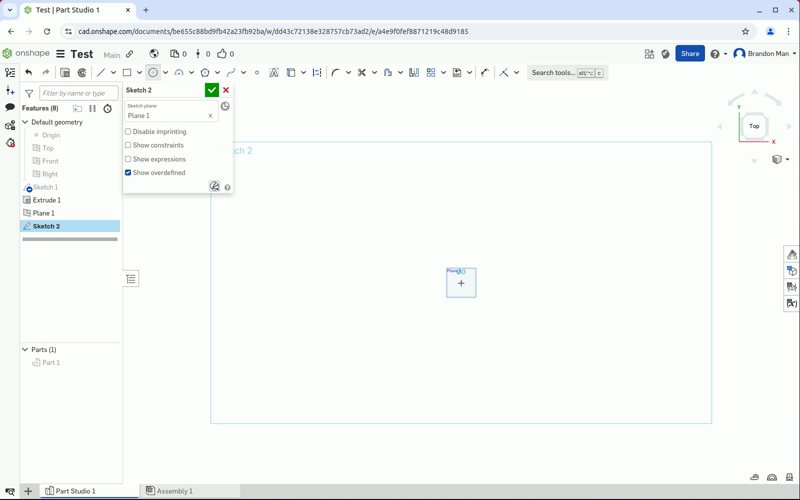
mouse_move(495, 282)
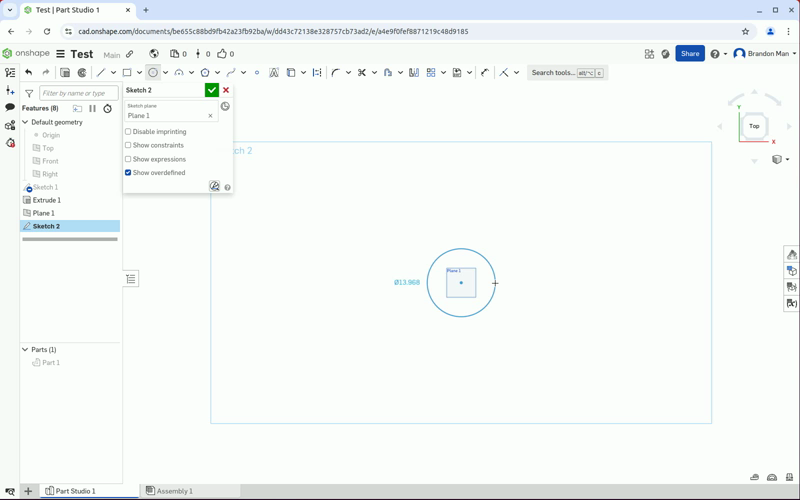
click(495, 282)
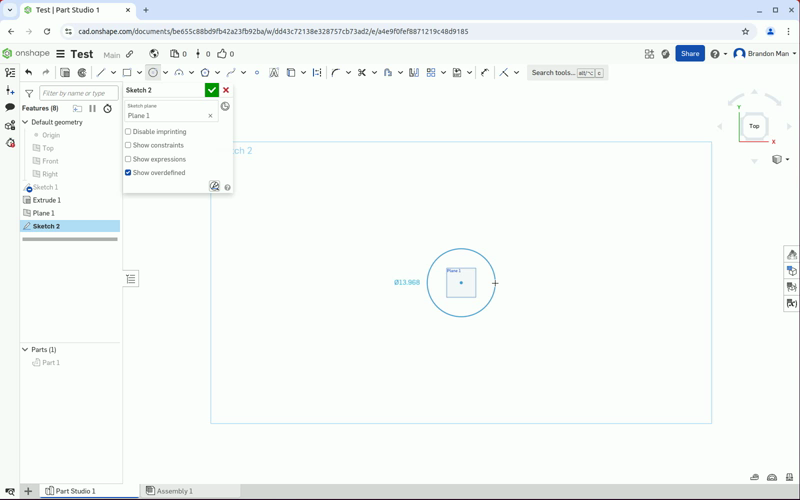
key(esc)
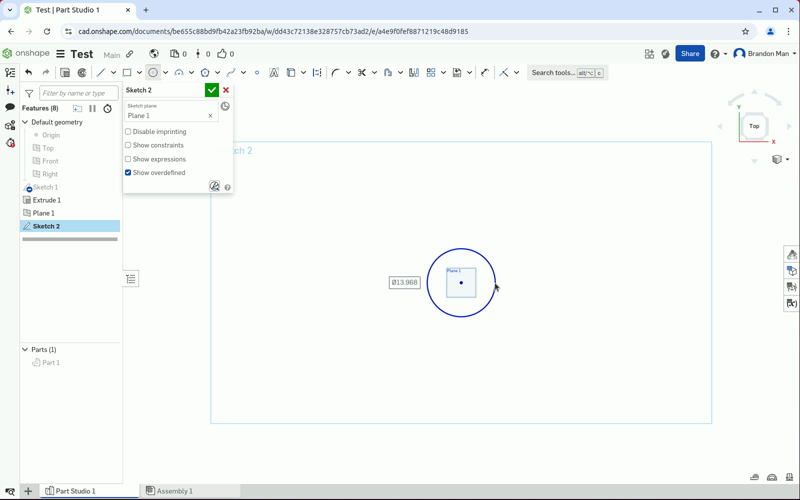
mouse_move(476, 293)
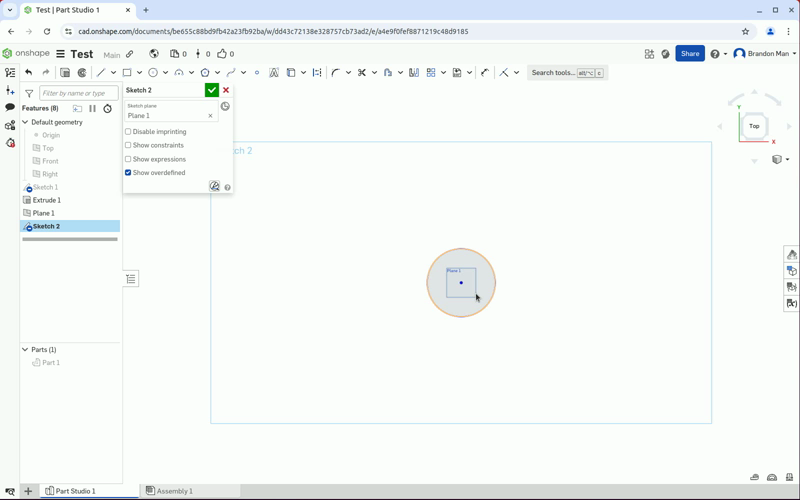
click(476, 293)
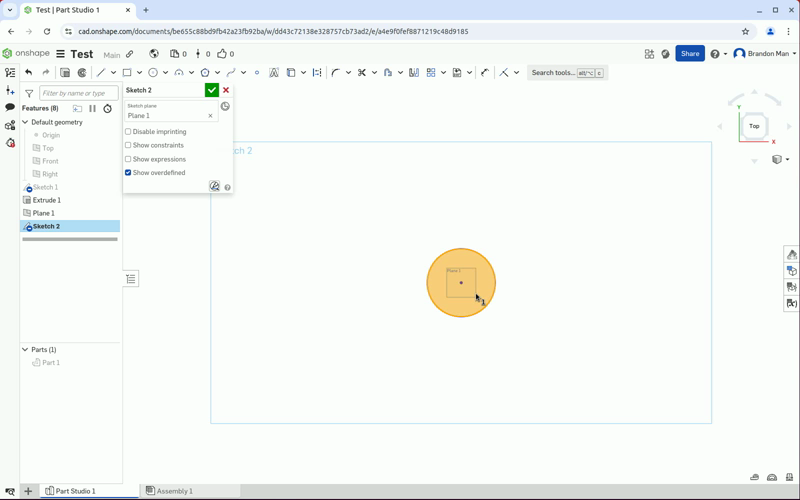
mouse_move(73, 352)
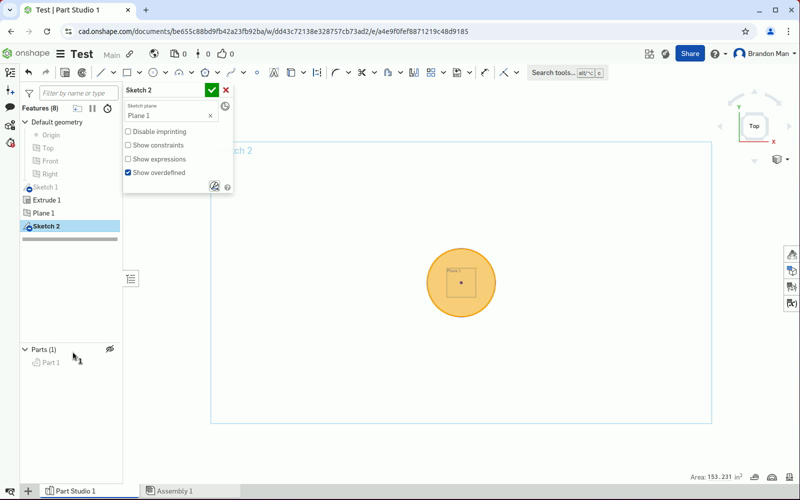
key(shift+y)
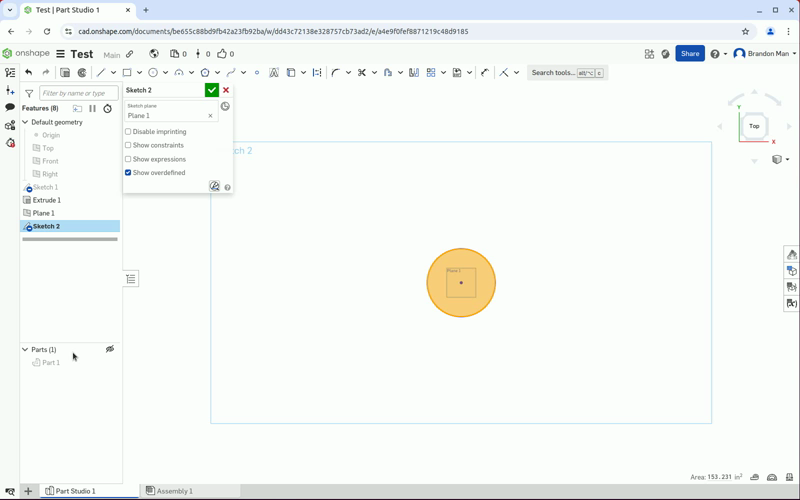
key(shift+e)
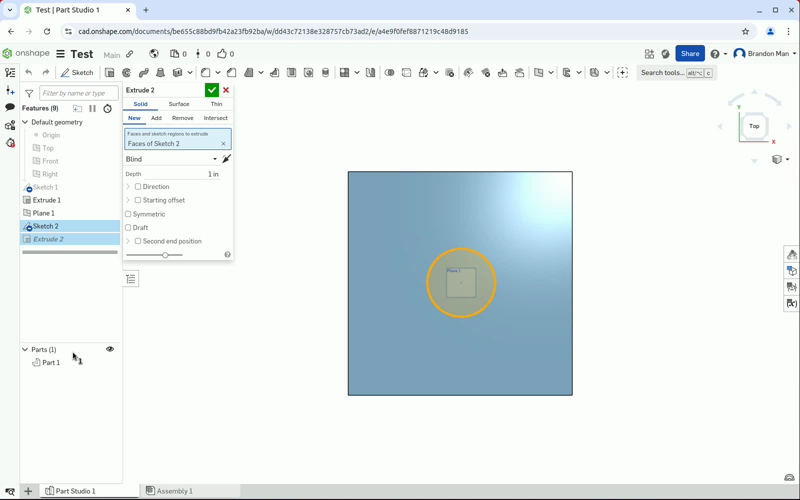
mouse_move(143, 106)
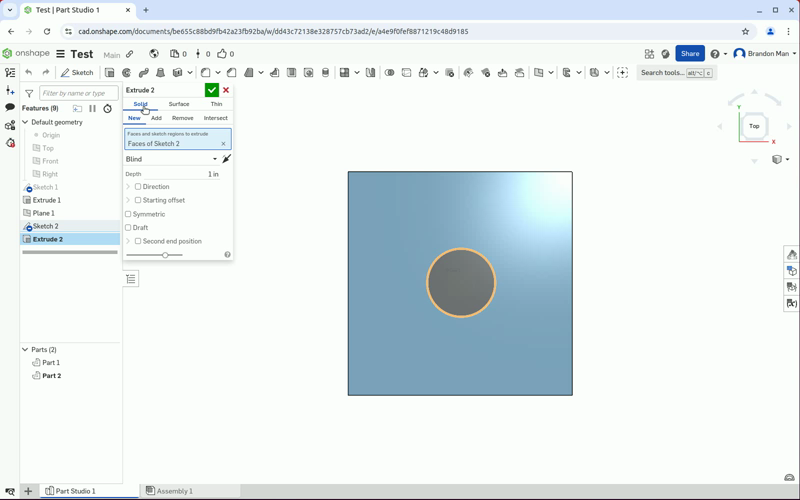
click(143, 106)
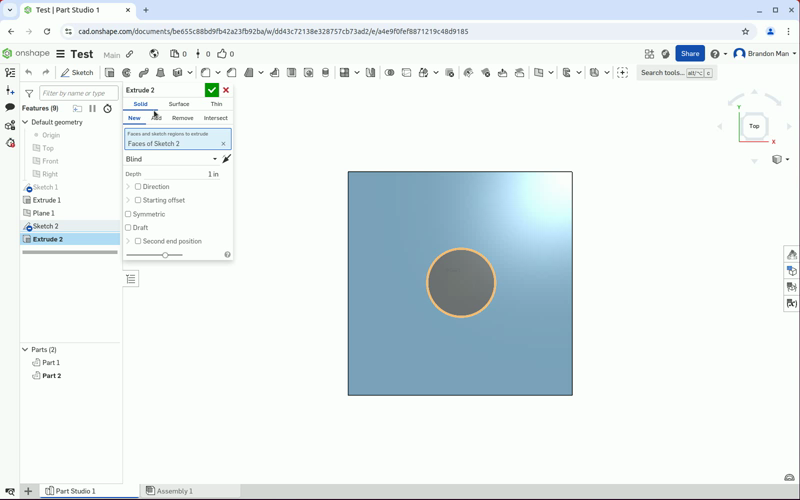
mouse_move(186, 120)
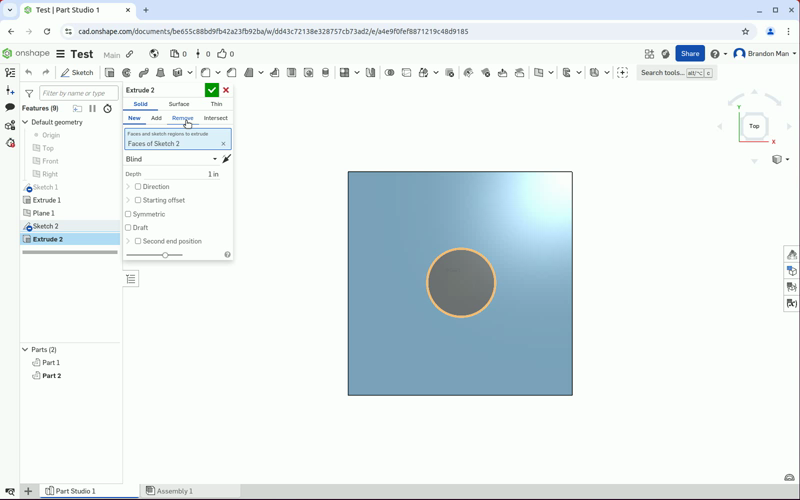
click(186, 120)
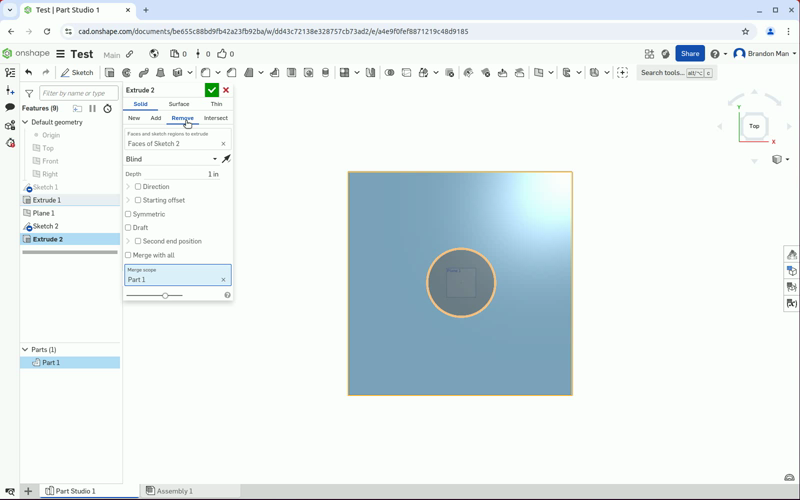
key(tab, 4)
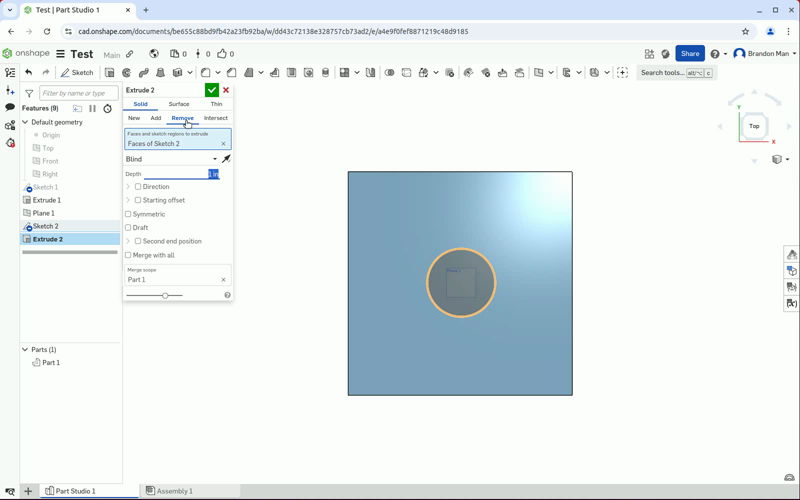
text(13.961)
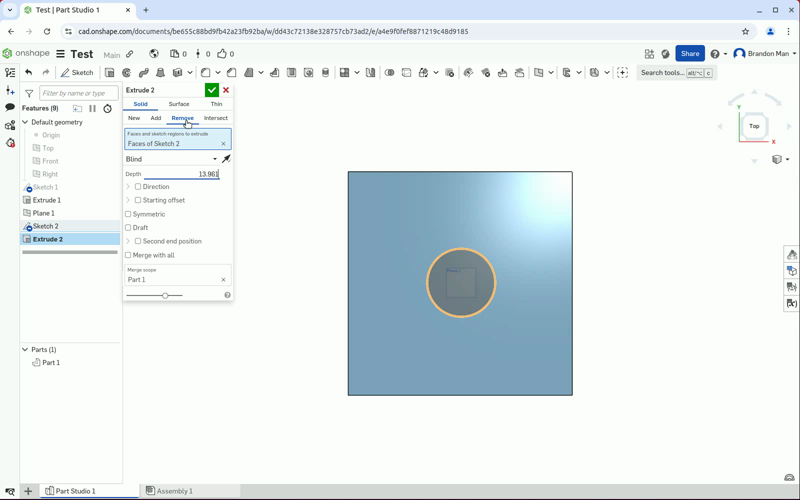
key(tab, 6)
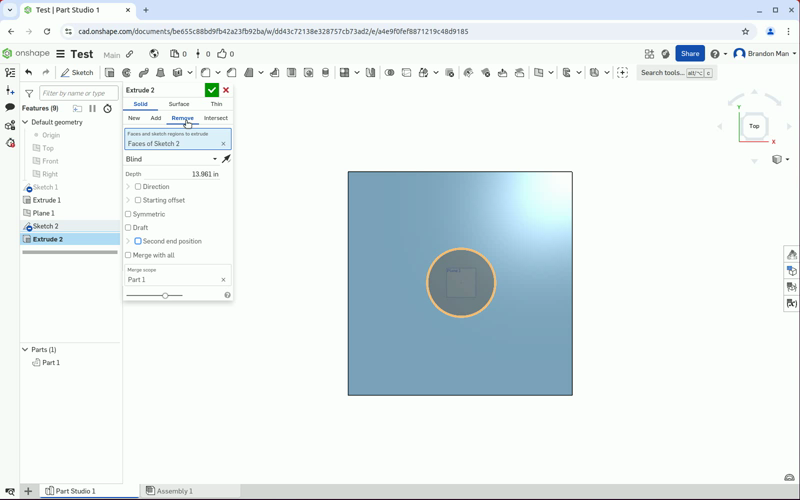
key(space)
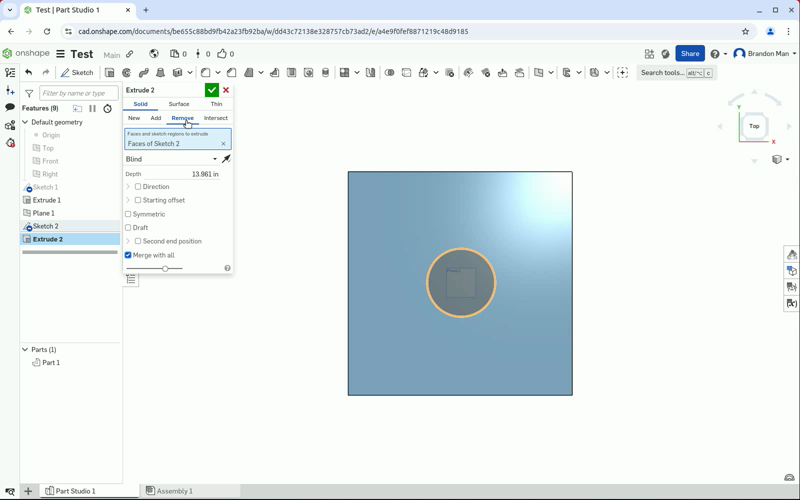
key(enter)
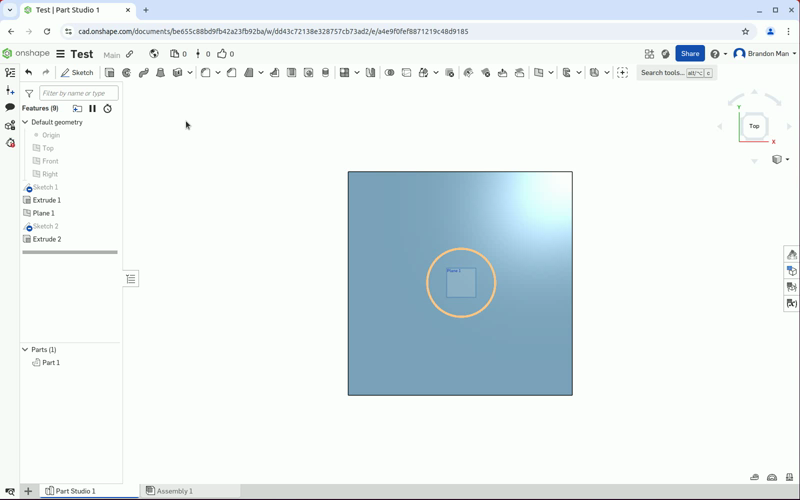
key(shift+h)
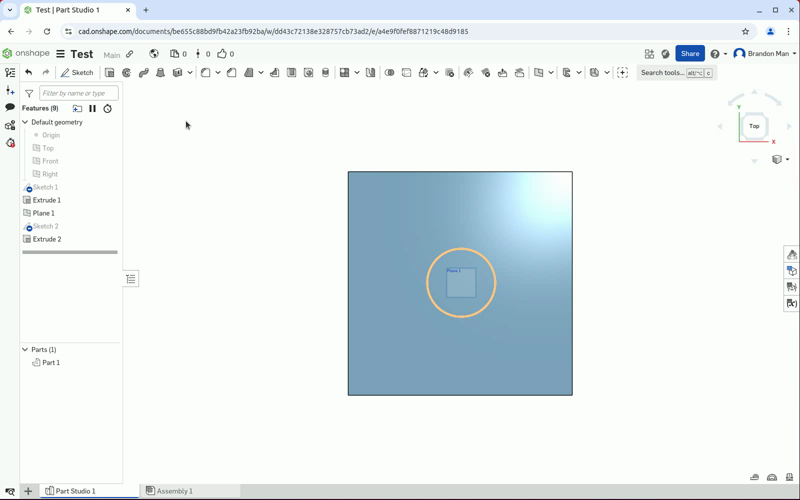
key(shift+h)
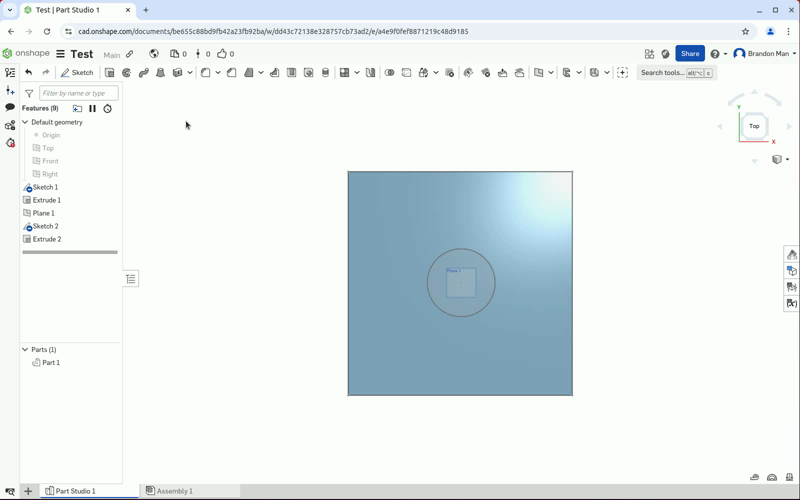
key(shift+7)
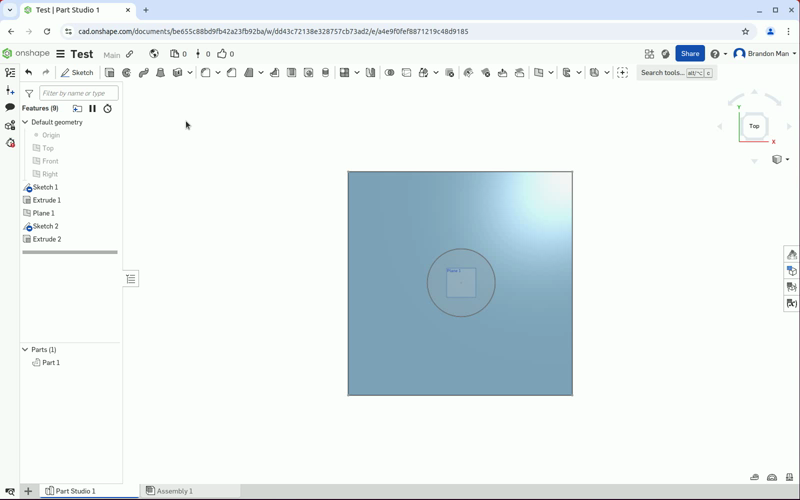
key(up, 3)
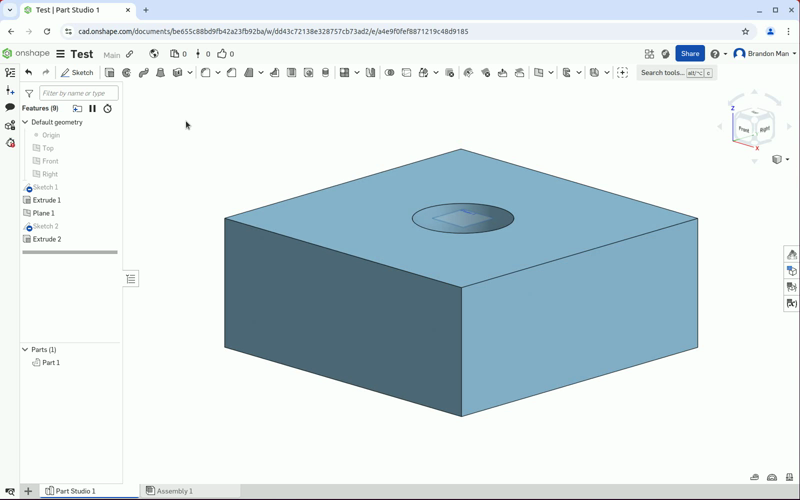
key(left, 3)
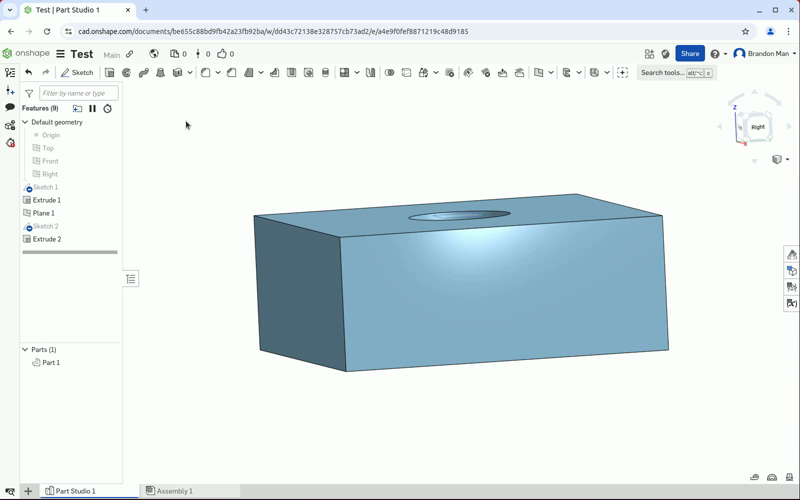
key(right, 3)
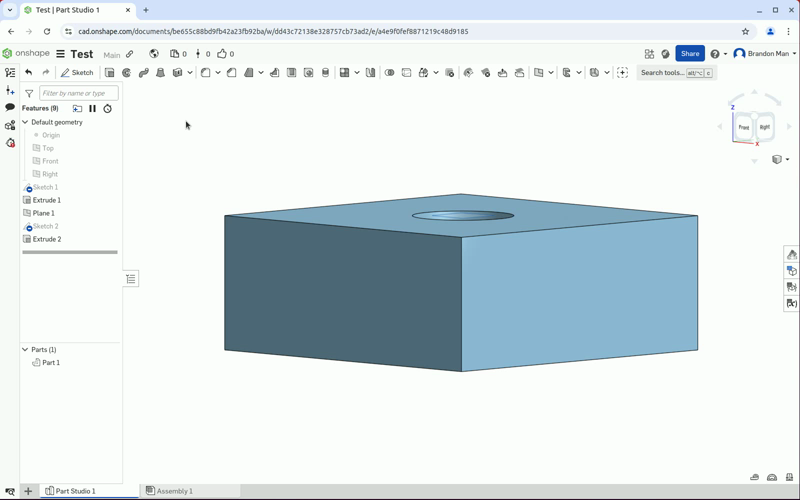
key(down, 3)
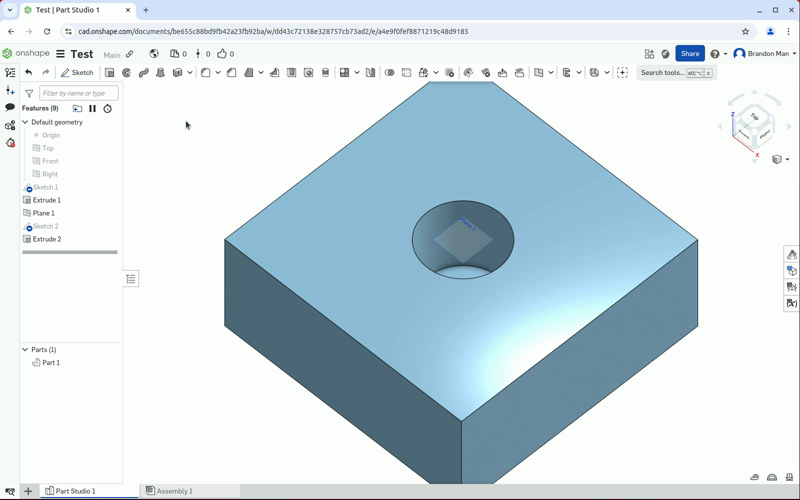
mouse_move(73, 189)
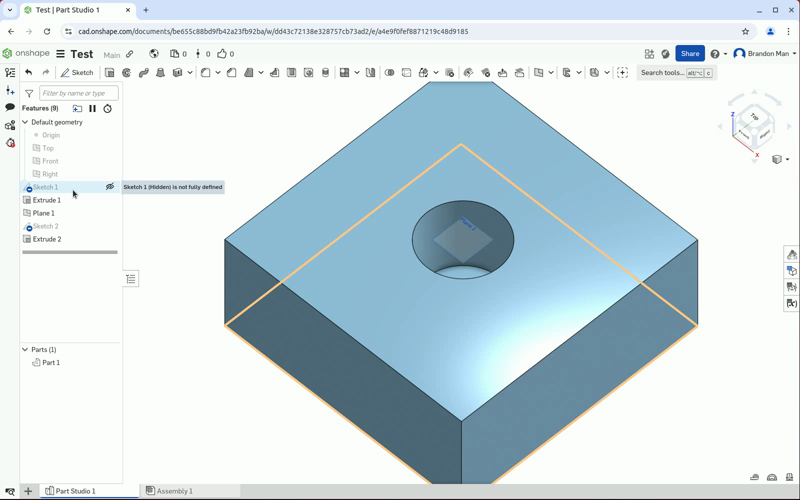
click(73, 189)